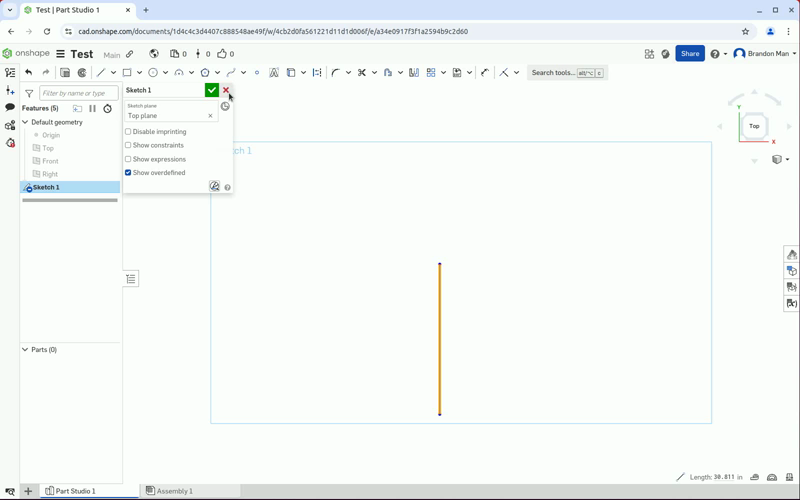
key(shift+h)
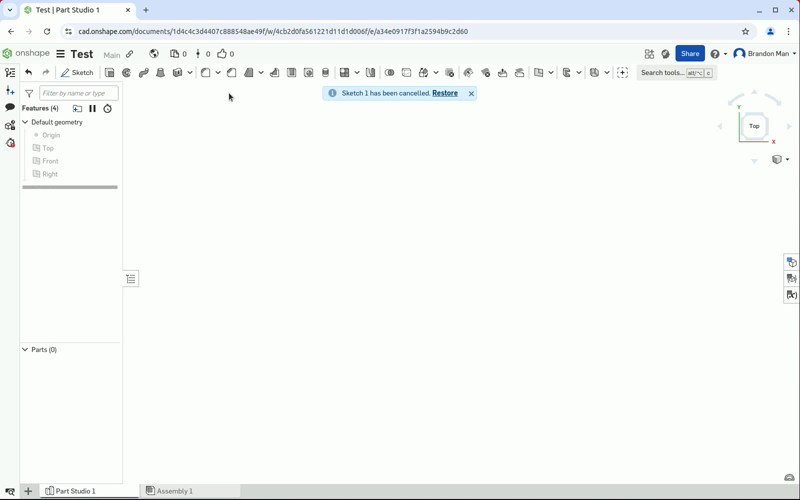
mouse_move(73, 352)
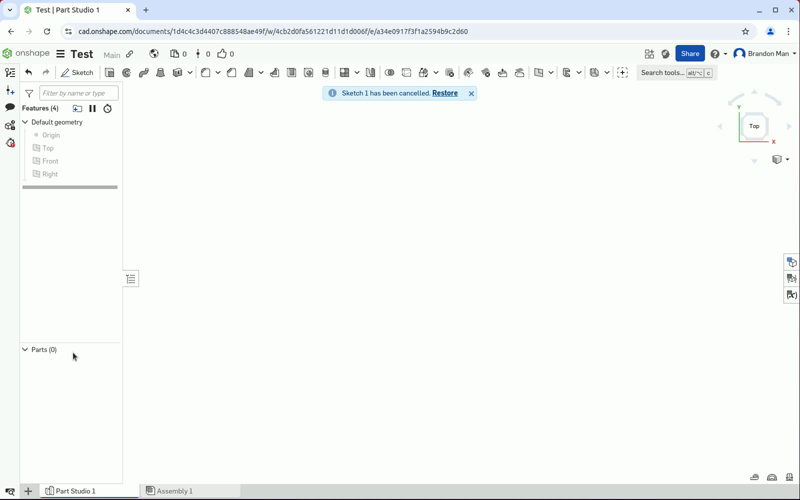
key(y)
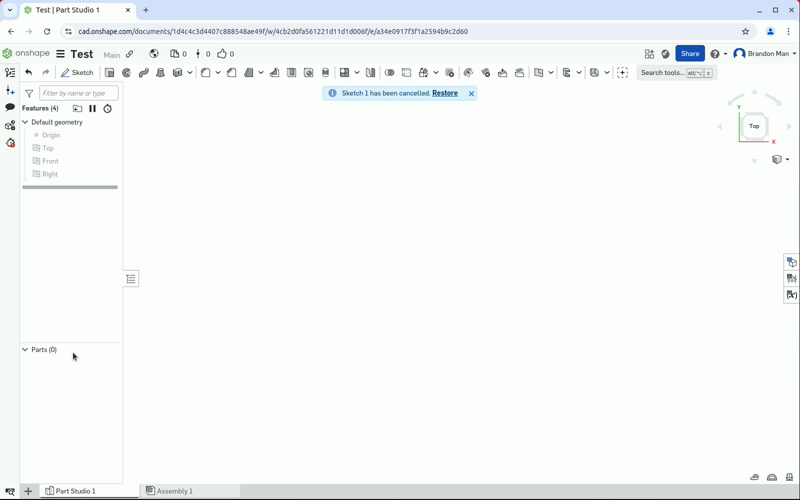
key(shift+p)
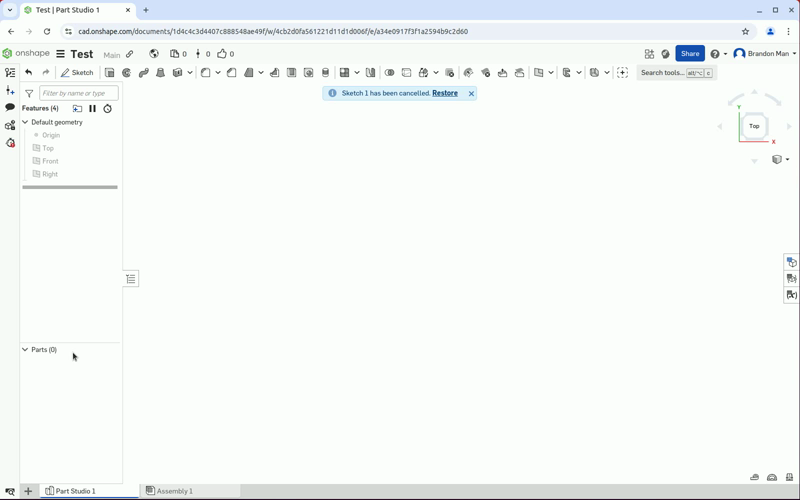
key(space)
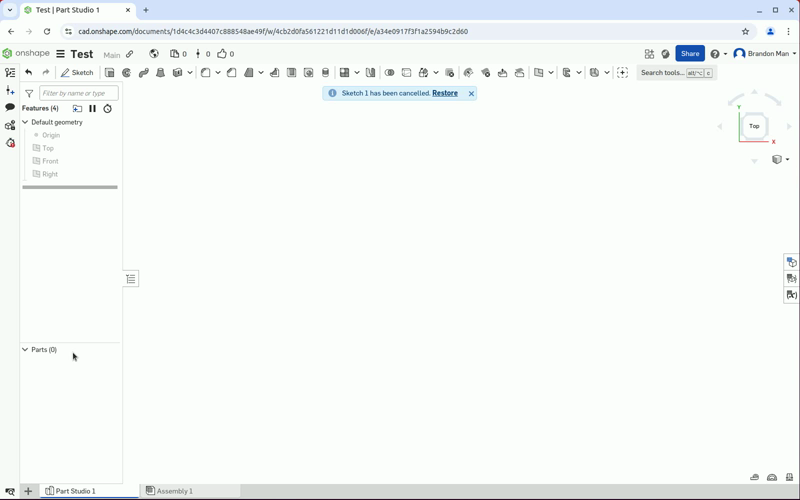
key_down(shift)
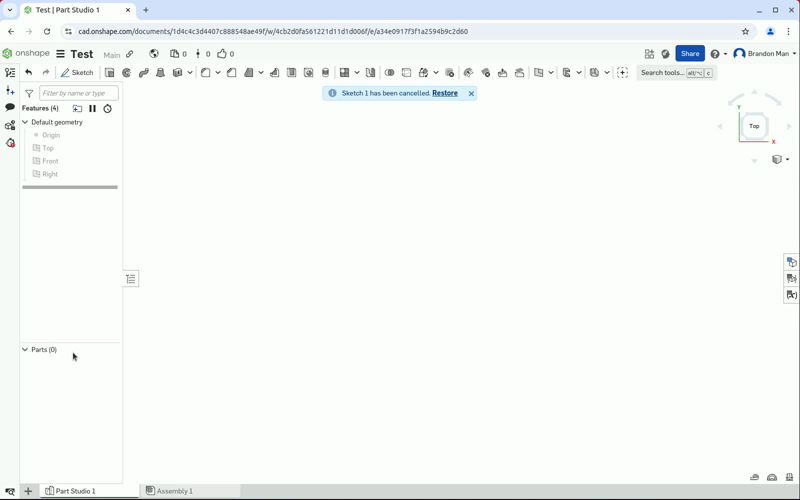
key(up)
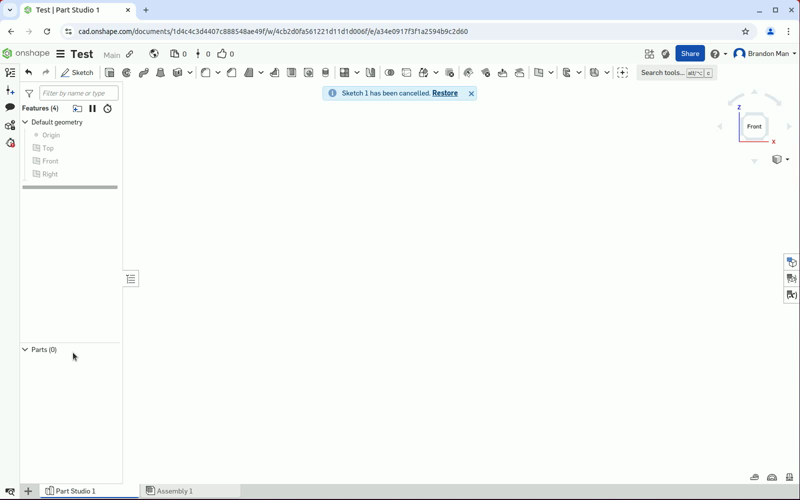
key_up(shift)
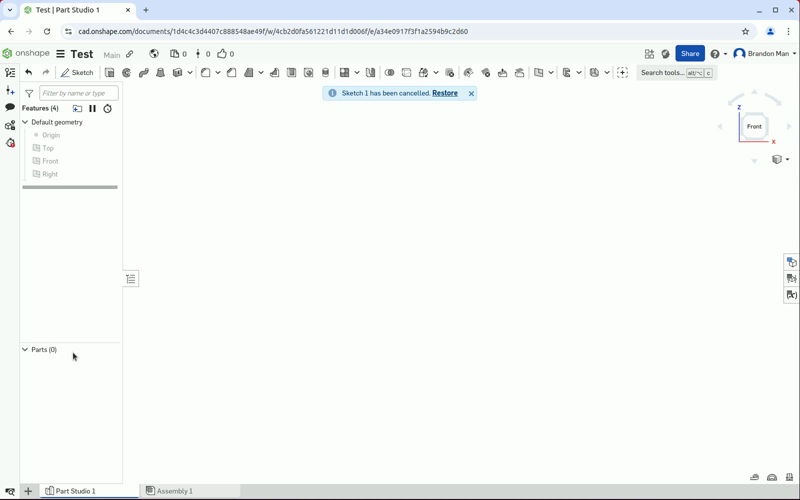
key(space)
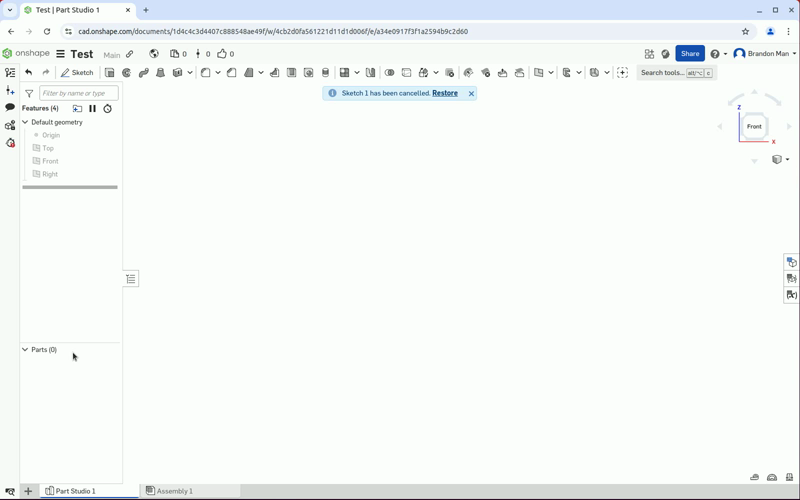
key_down(shift)
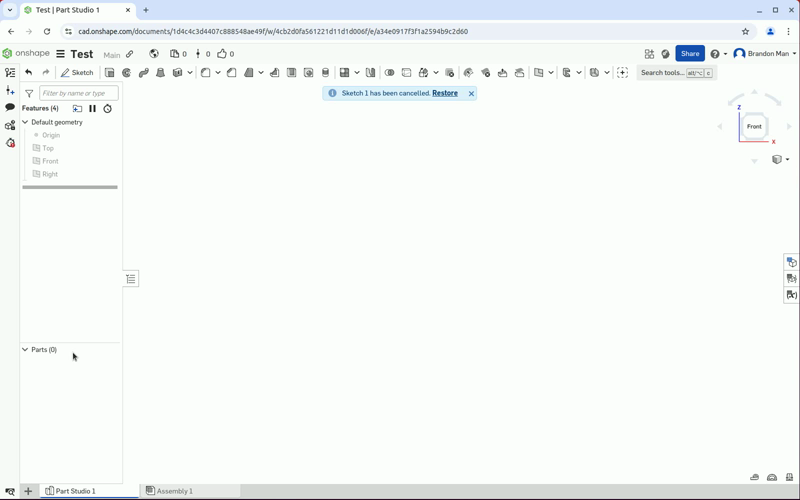
key(left)
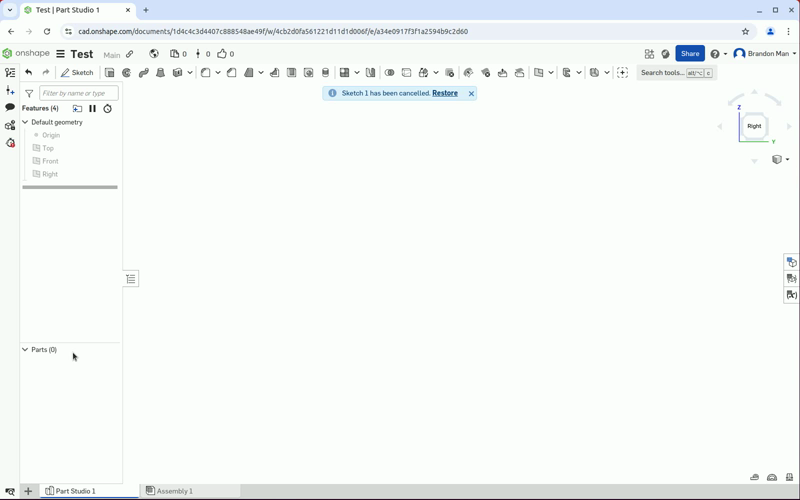
key_up(shift)
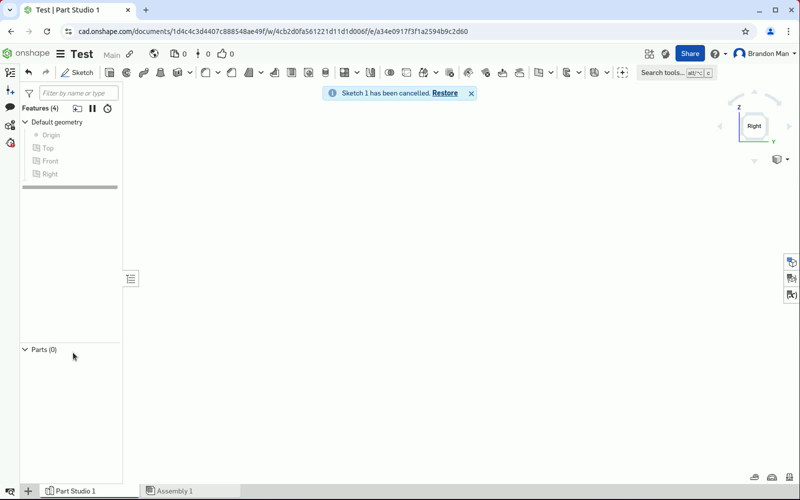
mouse_move(73, 352)
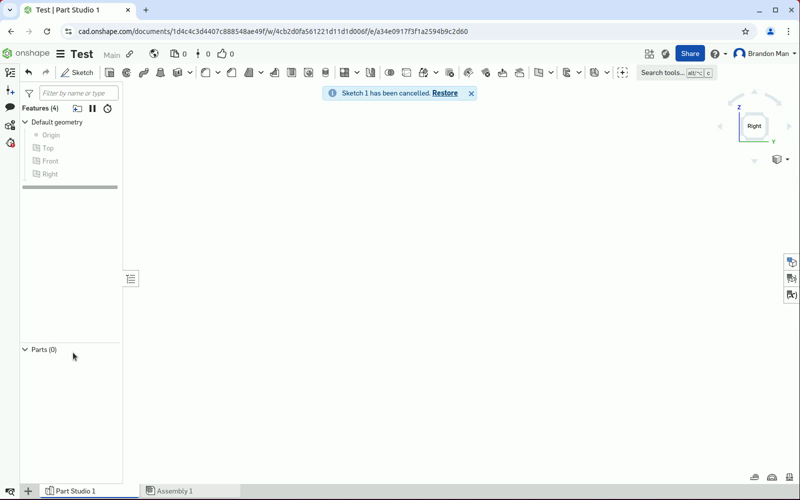
key(shift+y)
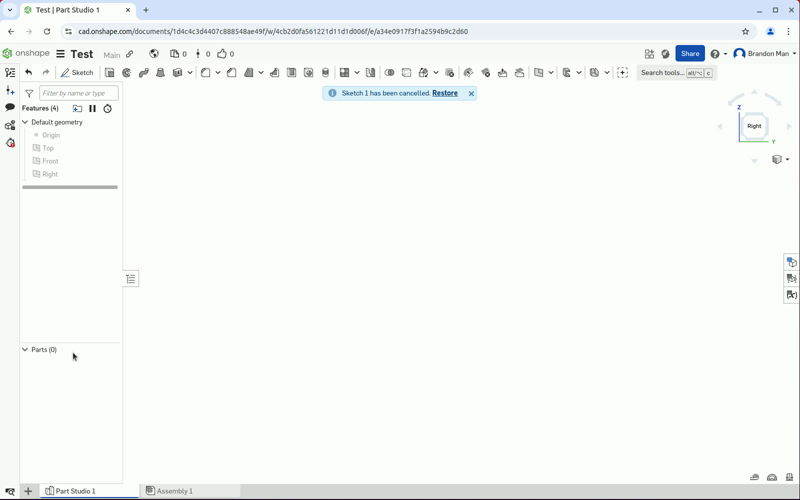
key(shift+s)
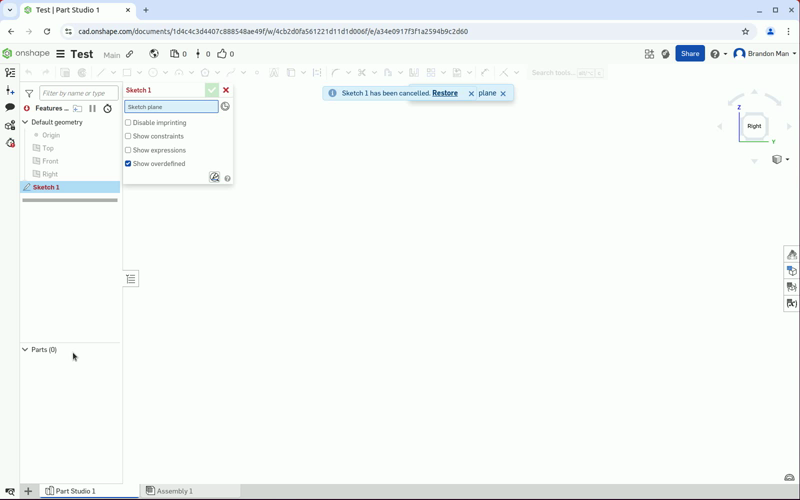
mouse_move(73, 176)
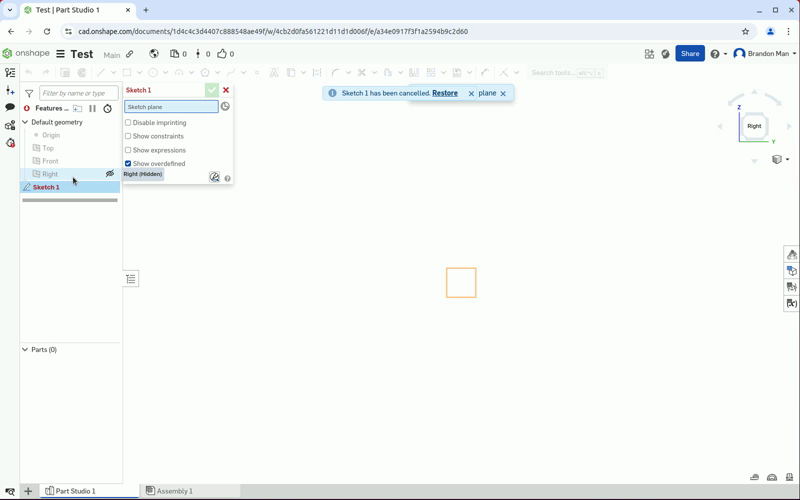
click(73, 176)
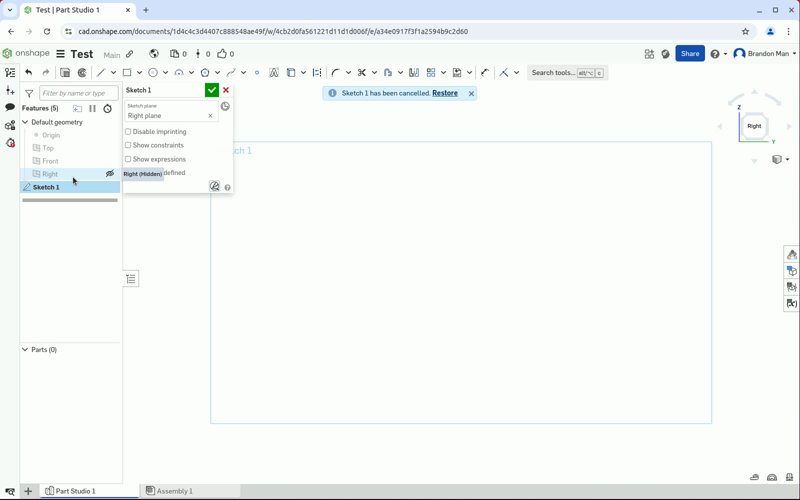
mouse_move(73, 352)
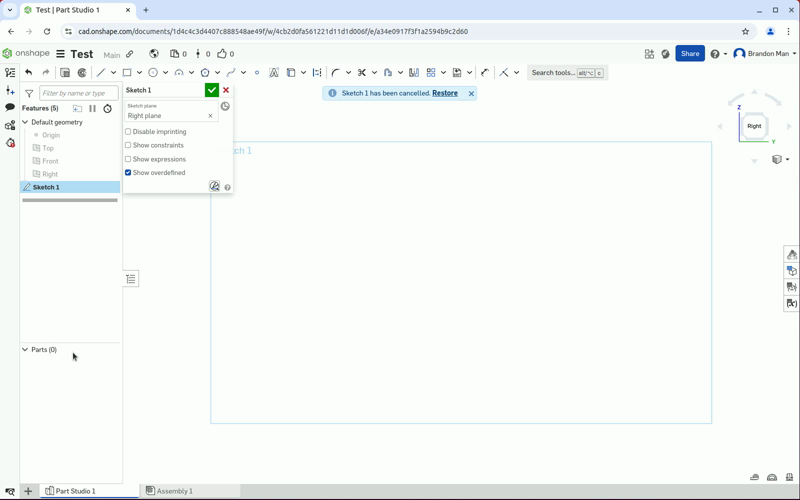
key(y)
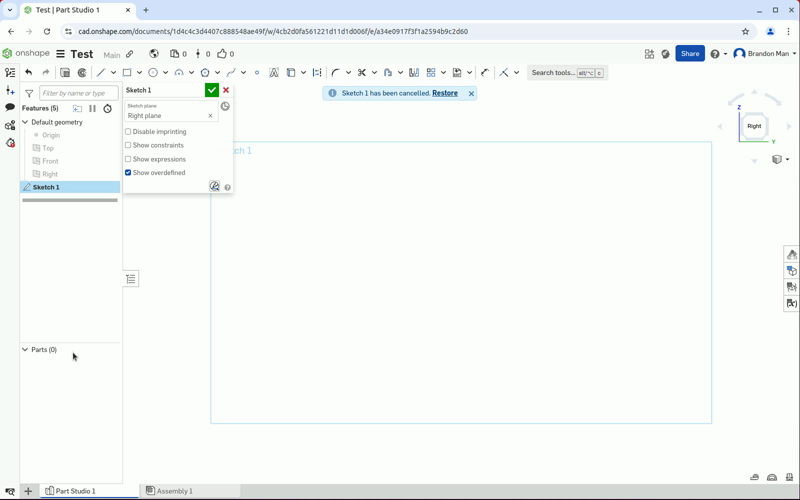
key(l)
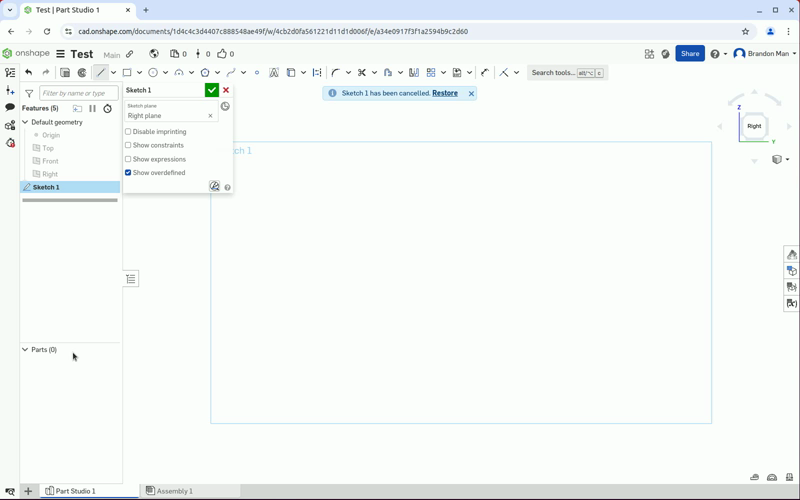
key_down(shift)
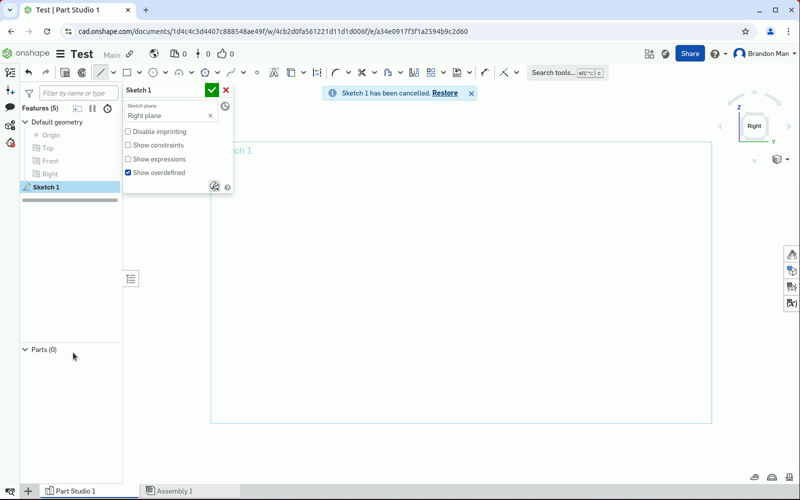
mouse_move(348, 373)
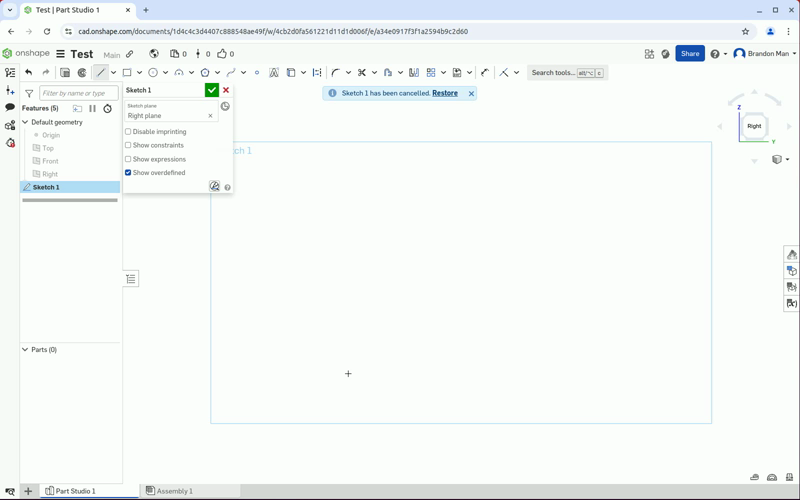
click(348, 373)
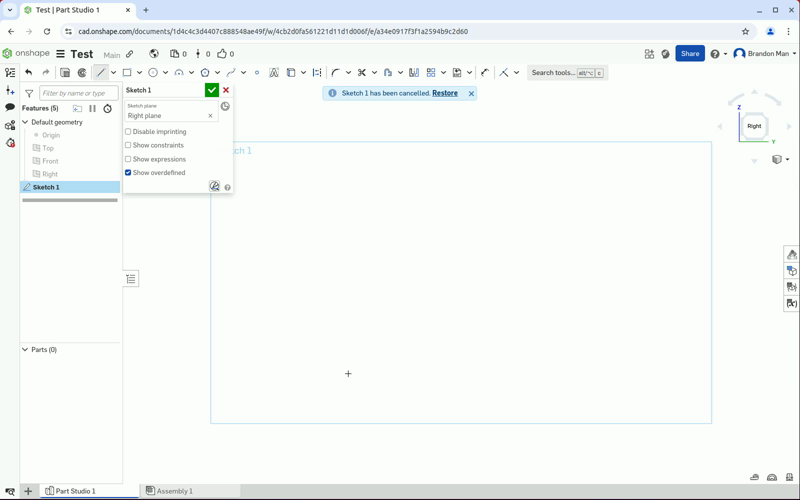
key_up(shift)
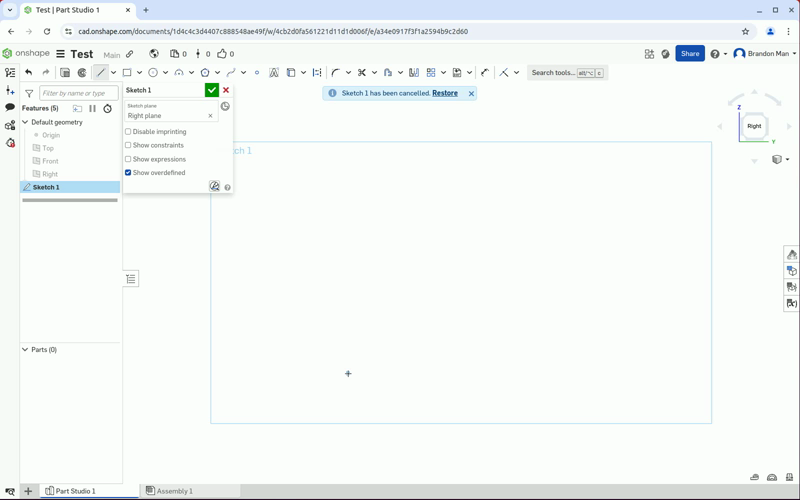
key_down(shift)
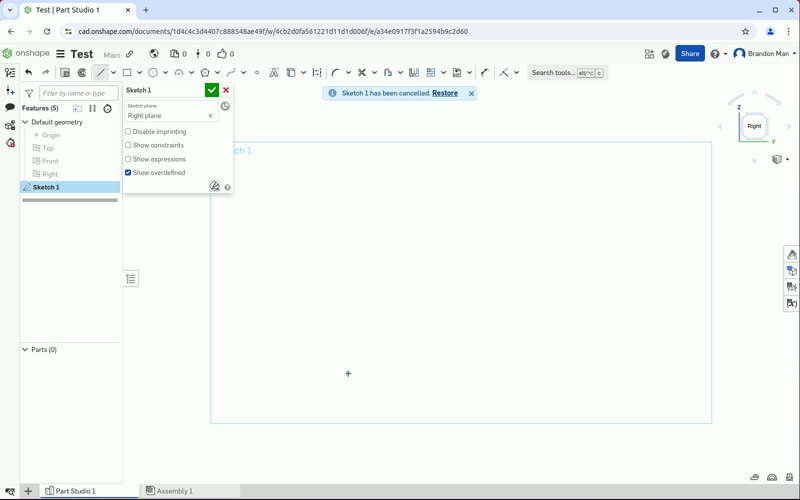
mouse_move(572, 373)
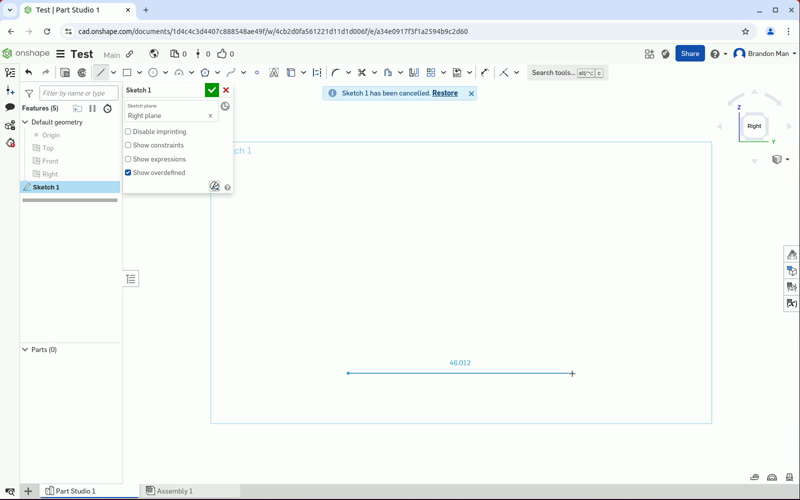
click(572, 373)
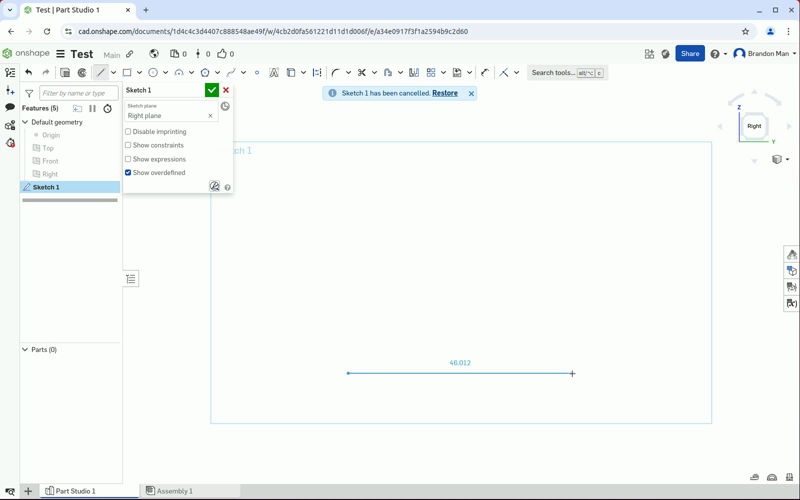
key_up(shift)
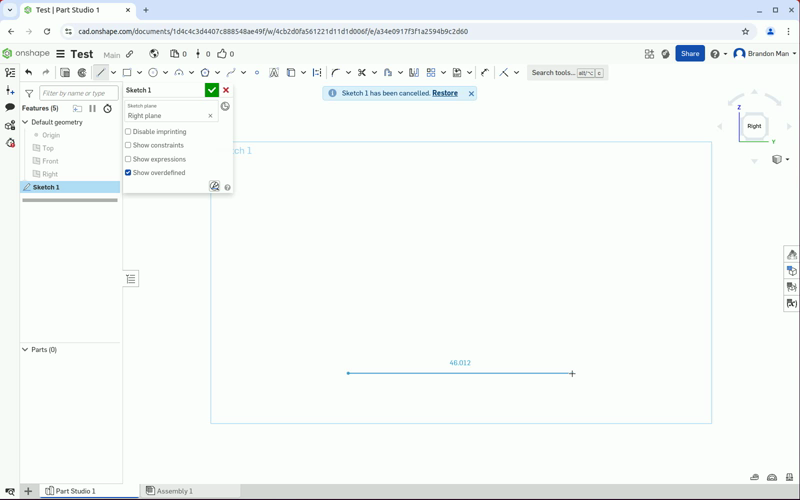
key_down(shift)
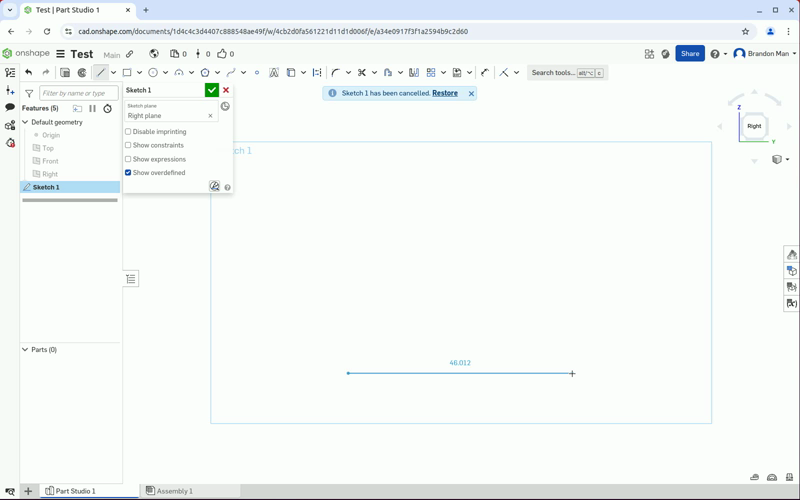
mouse_move(572, 194)
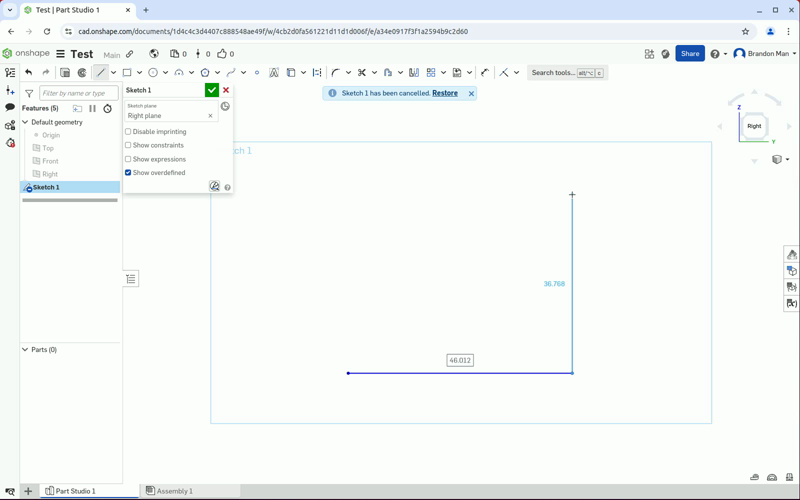
click(572, 194)
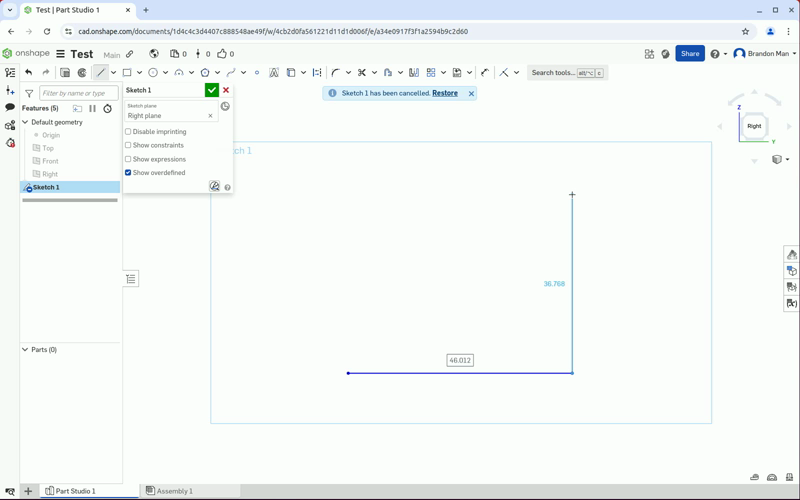
key_up(shift)
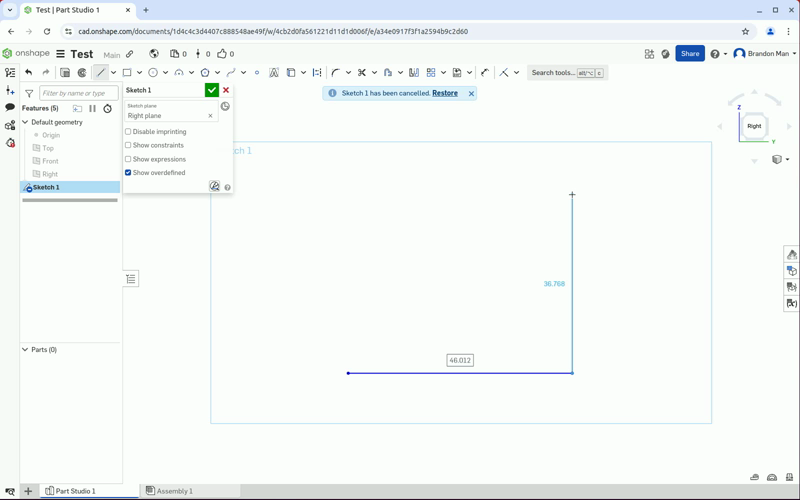
key_down(shift)
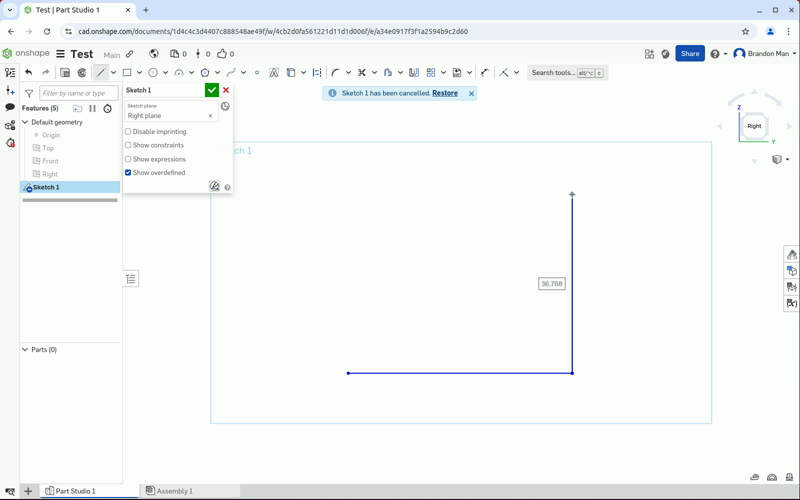
mouse_move(348, 194)
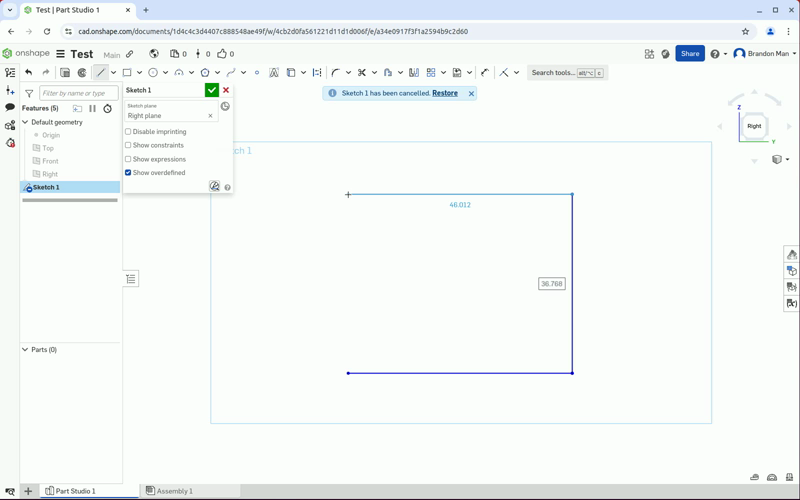
click(348, 194)
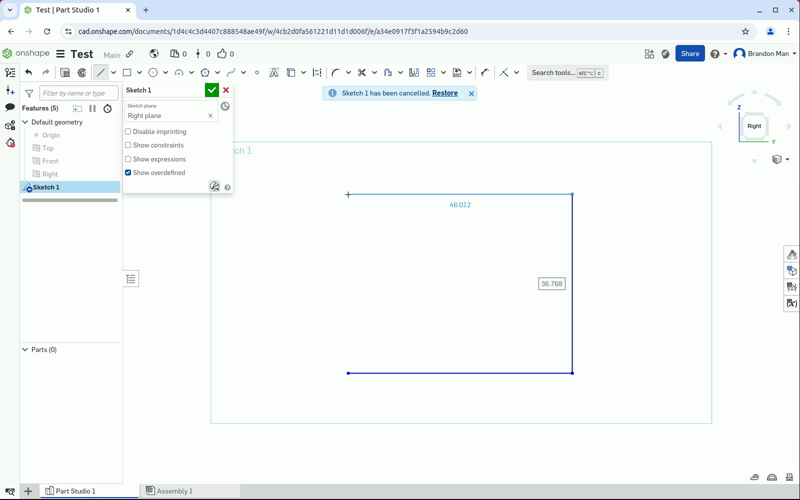
key_up(shift)
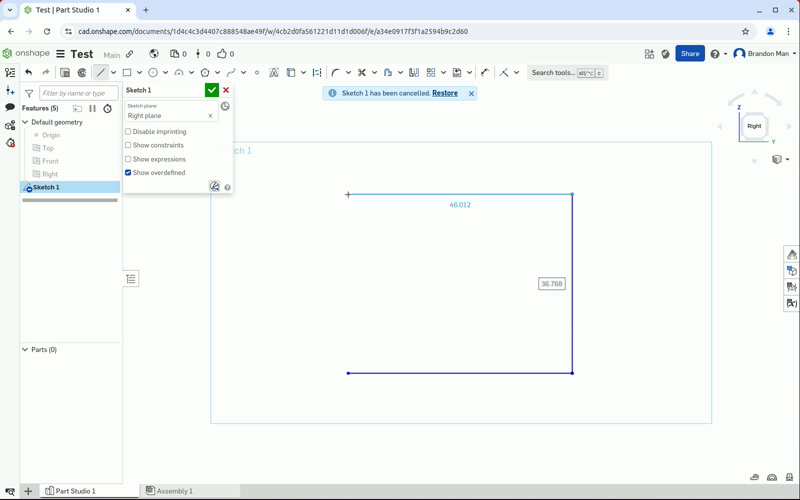
key_down(shift)
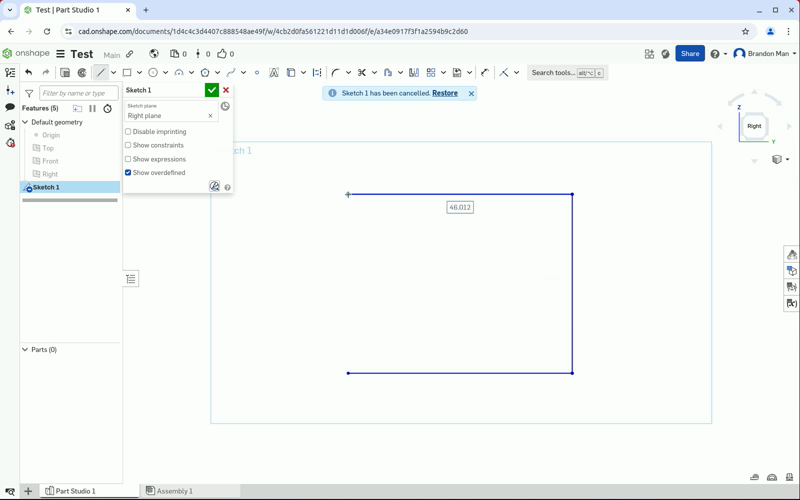
mouse_move(348, 373)
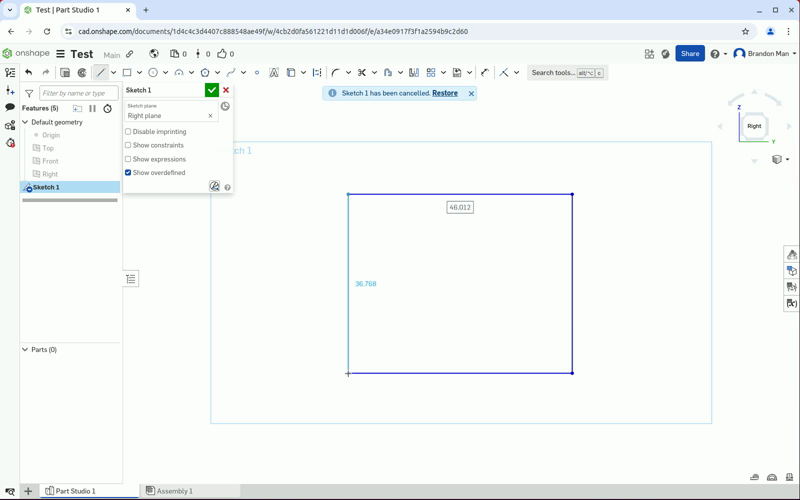
key_up(shift)
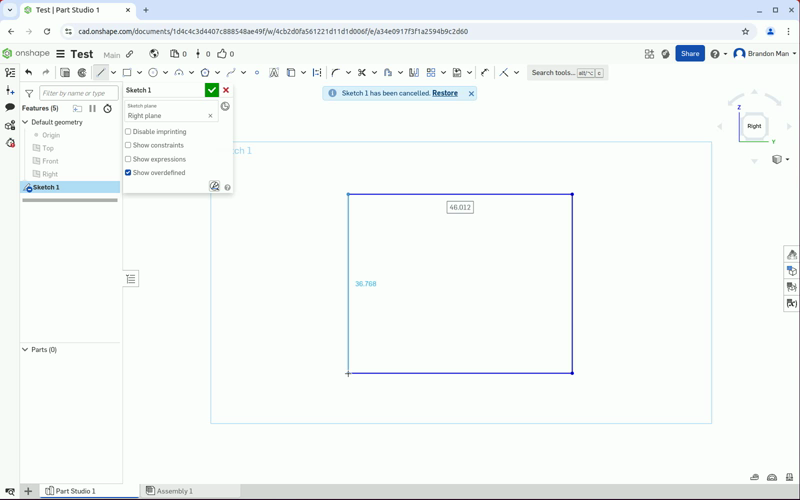
click(348, 373)
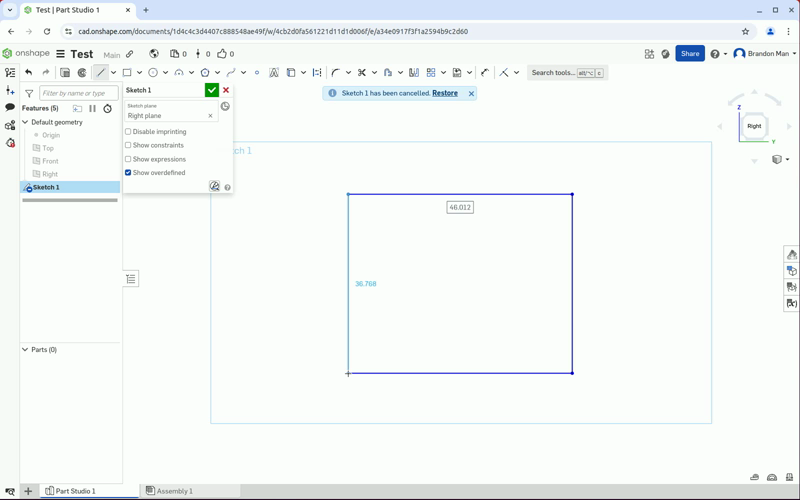
key(esc)
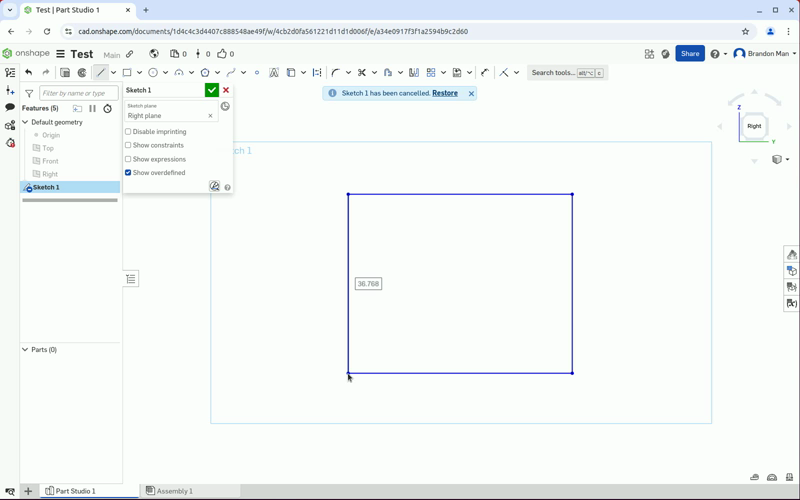
mouse_move(437, 320)
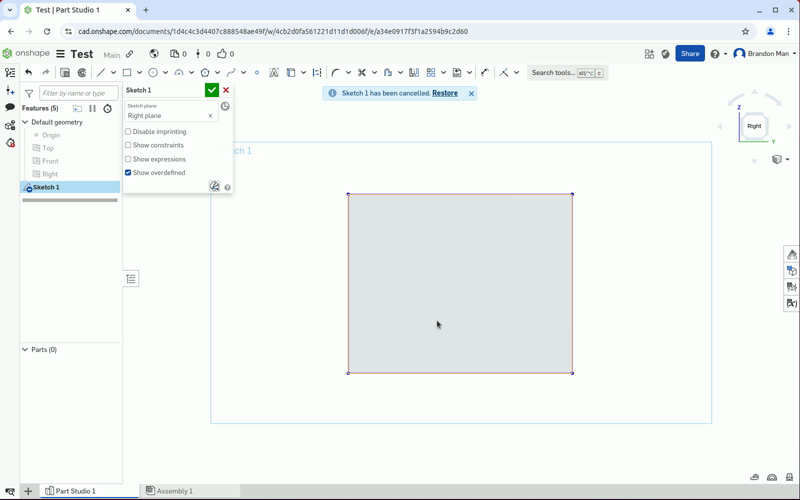
click(437, 320)
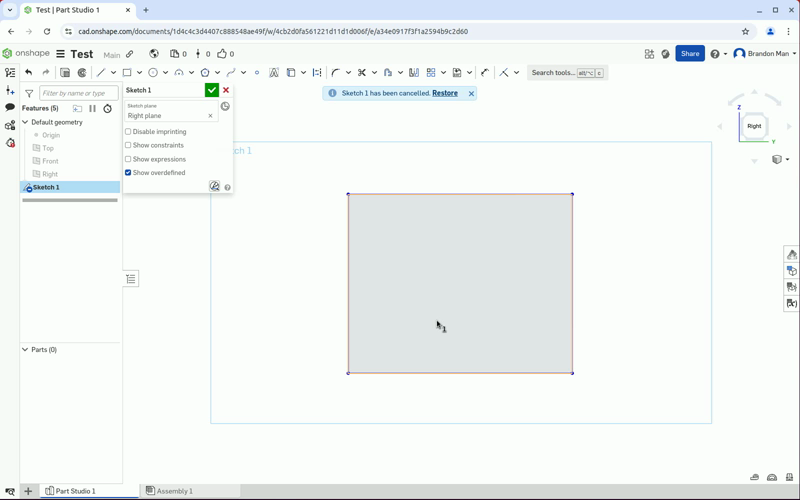
mouse_move(73, 352)
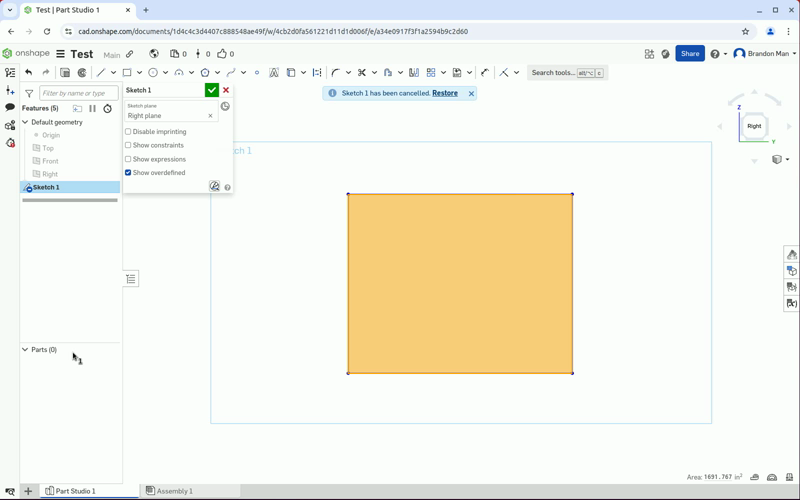
key(shift+y)
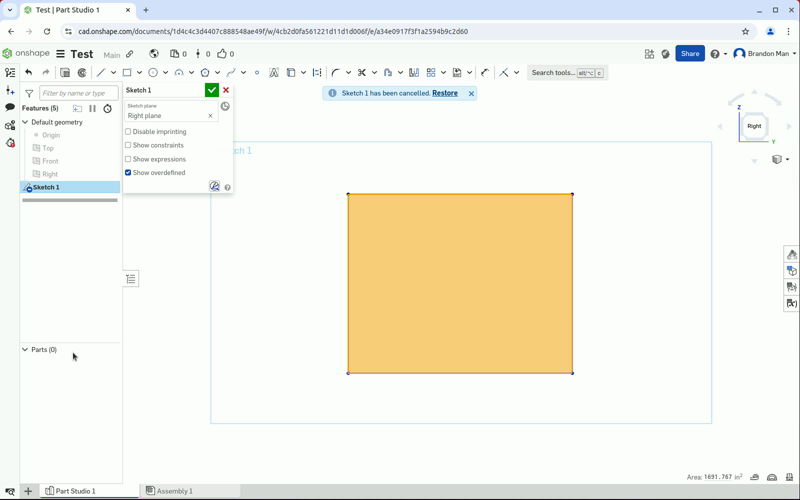
key(shift+e)
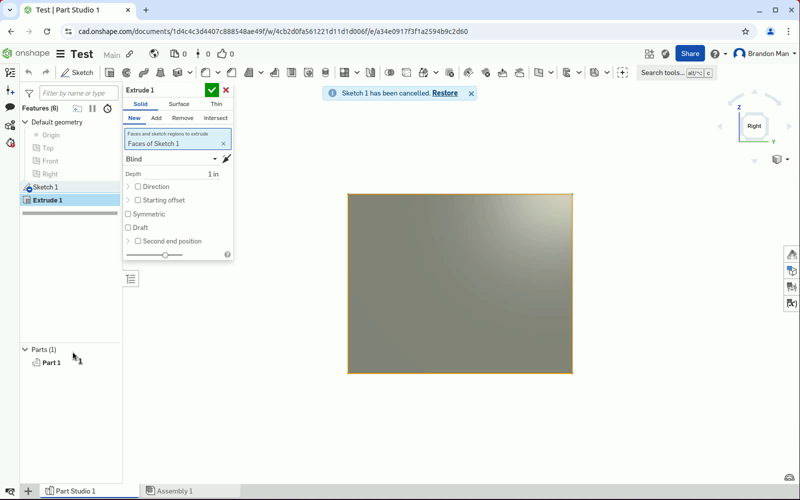
mouse_move(143, 106)
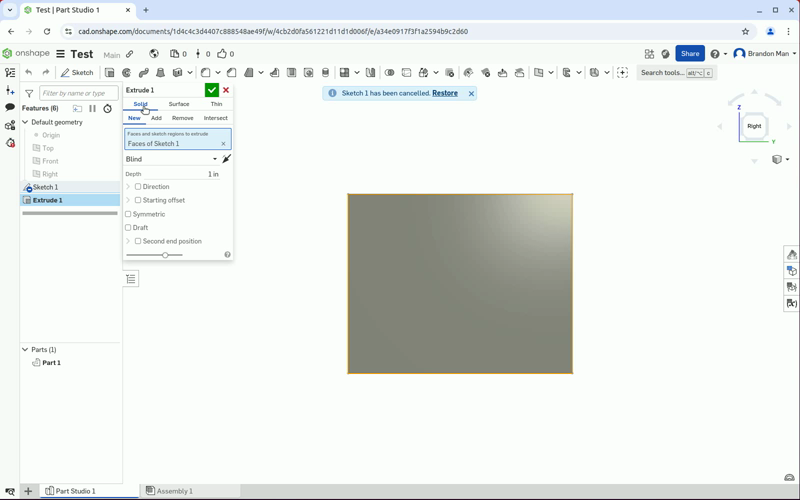
click(143, 106)
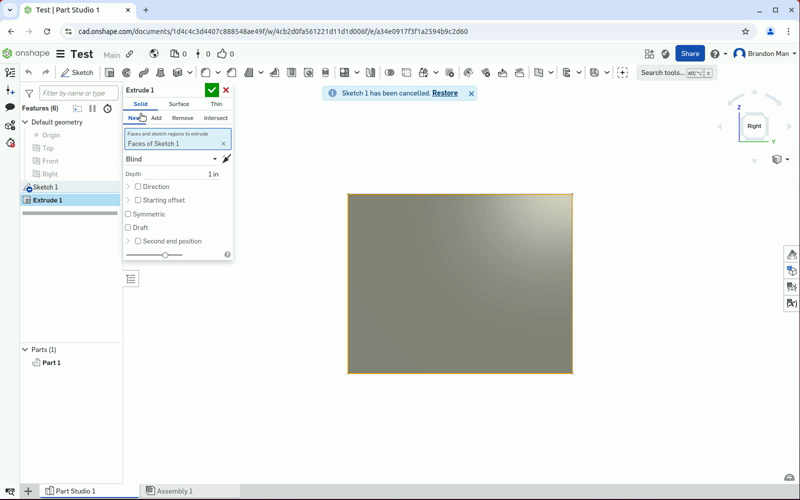
mouse_move(137, 120)
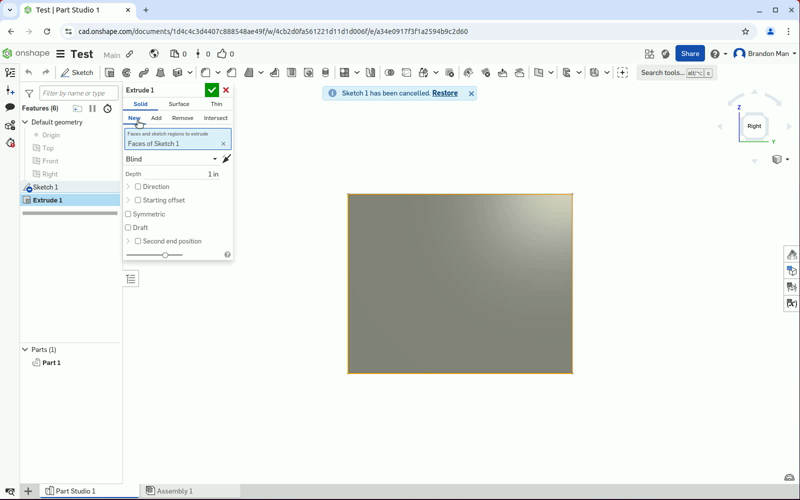
click(137, 120)
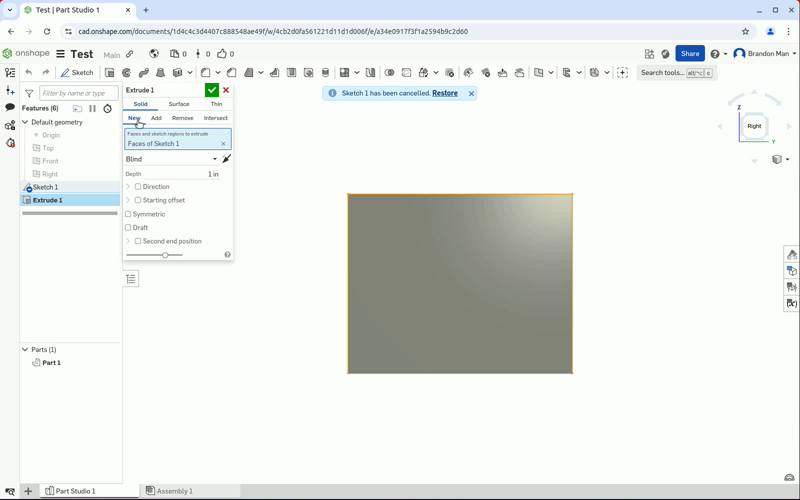
key(tab, 4)
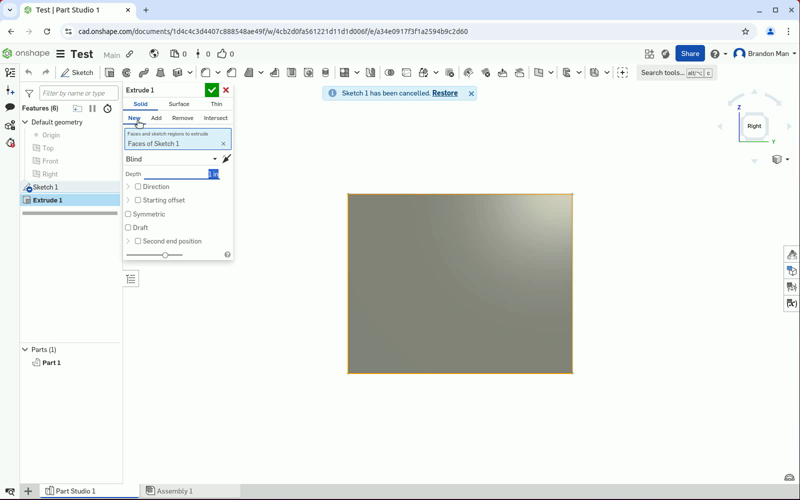
text(1.444)
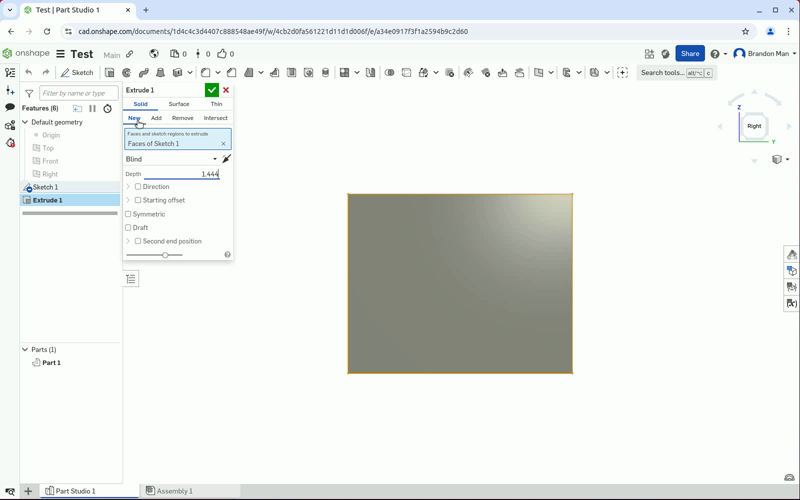
key(tab, 3)
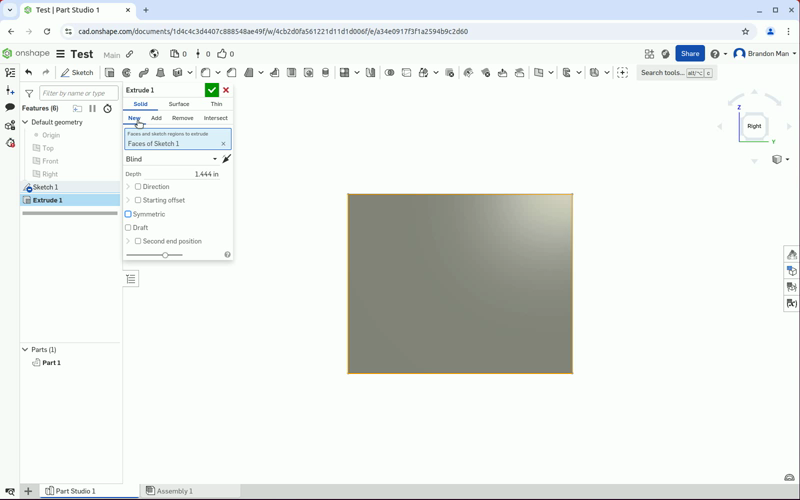
key(space)
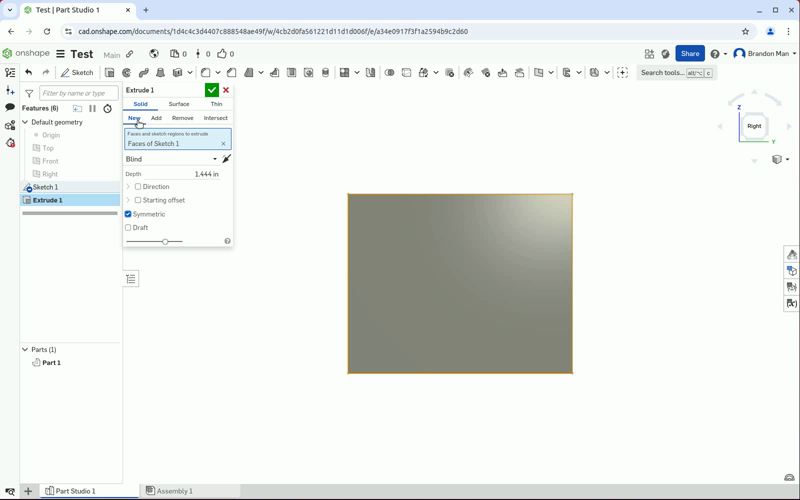
key(enter)
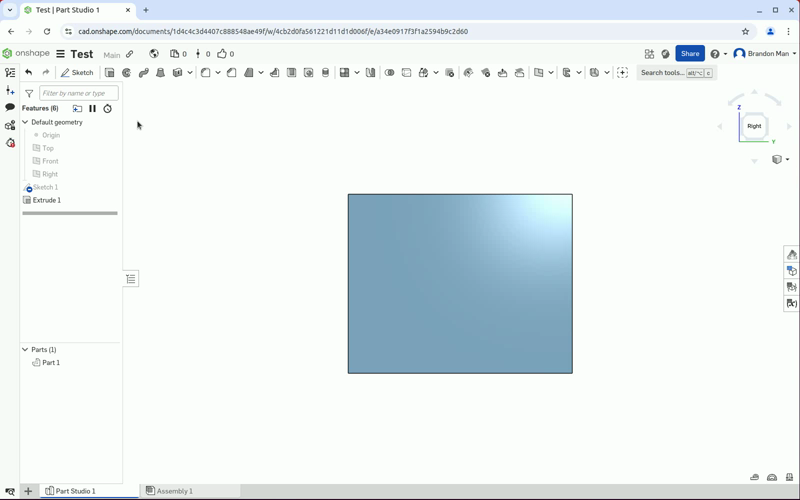
key(shift+h)
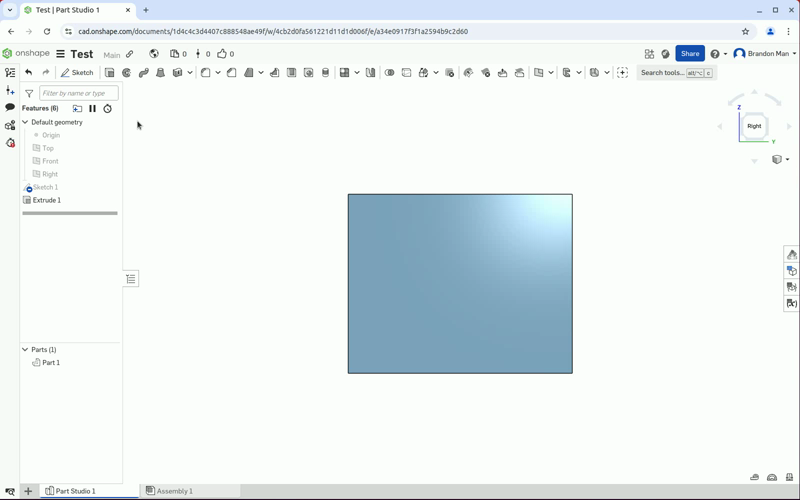
key(shift+h)
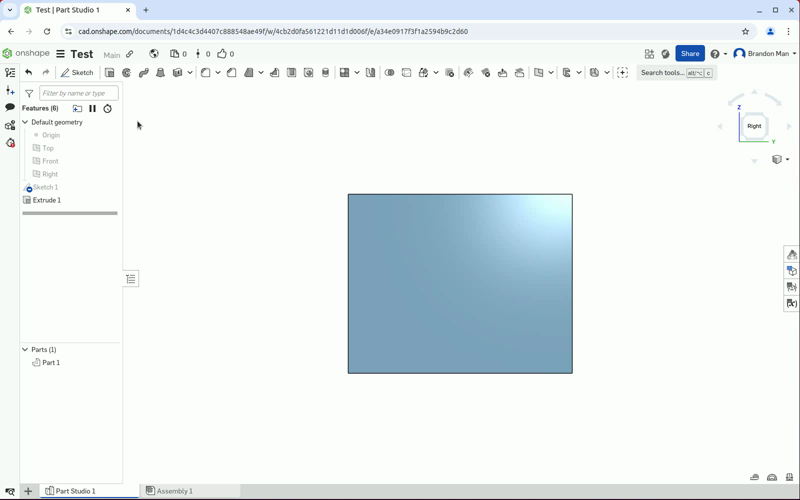
mouse_move(73, 189)
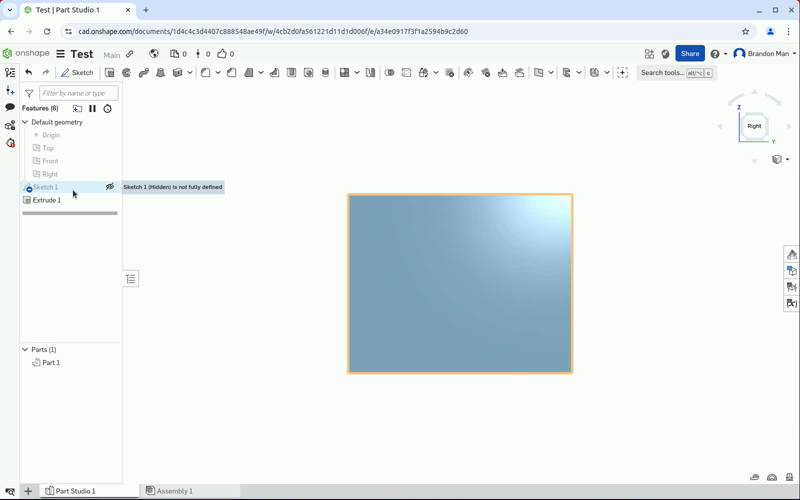
click(73, 189)
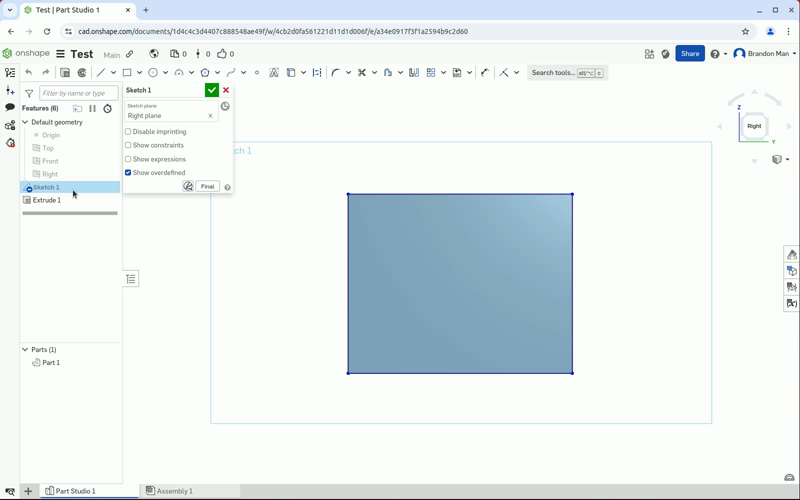
mouse_move(229, 92)
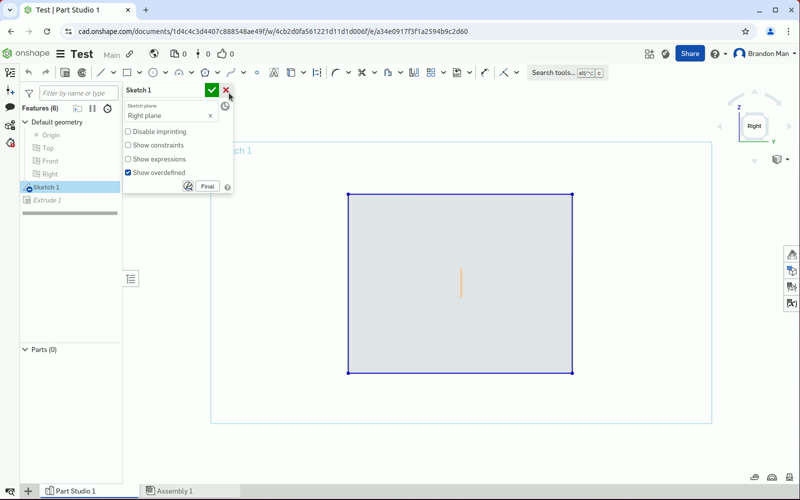
click(229, 92)
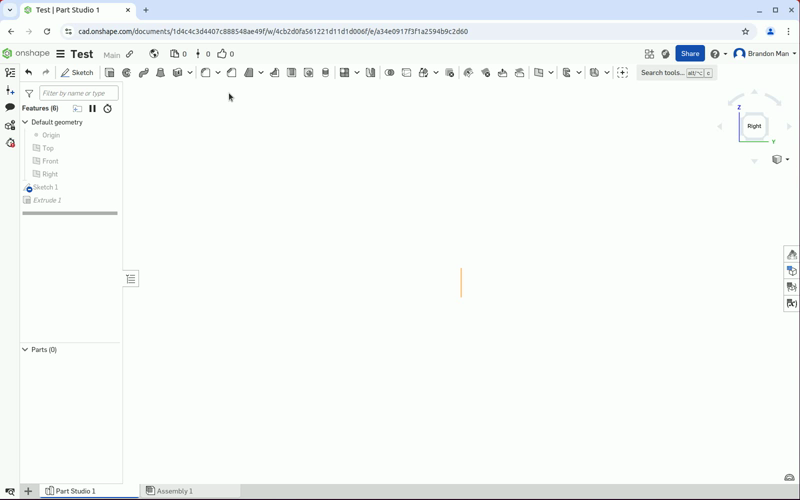
mouse_move(541, 75)
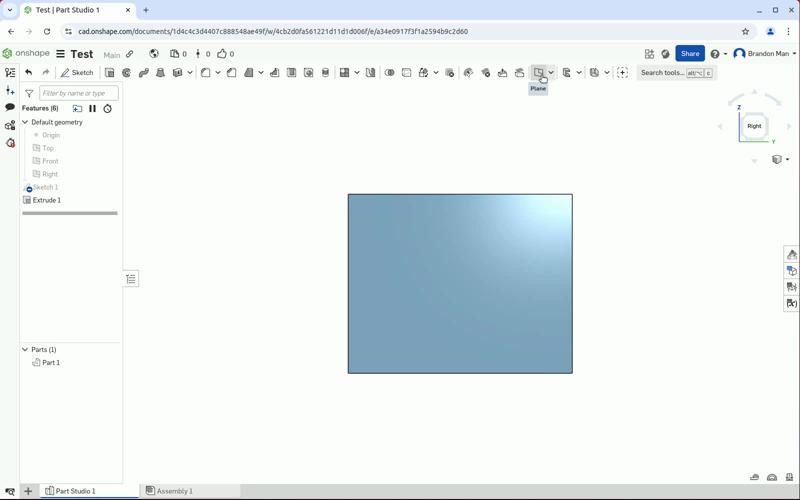
click(541, 75)
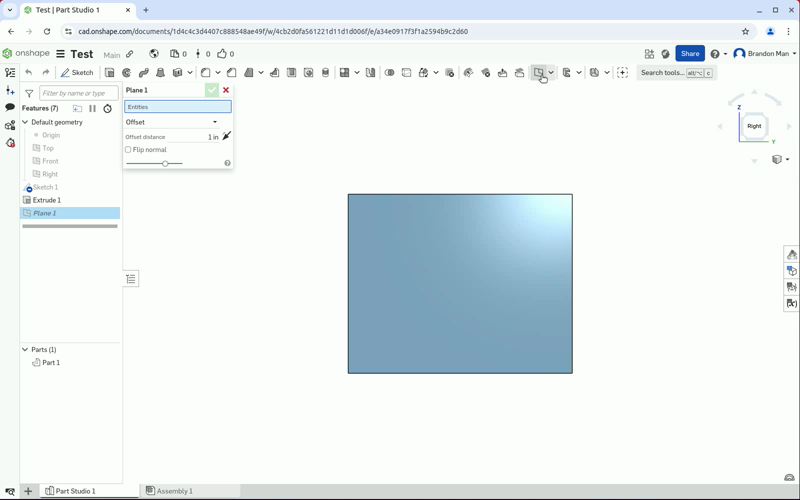
mouse_move(73, 176)
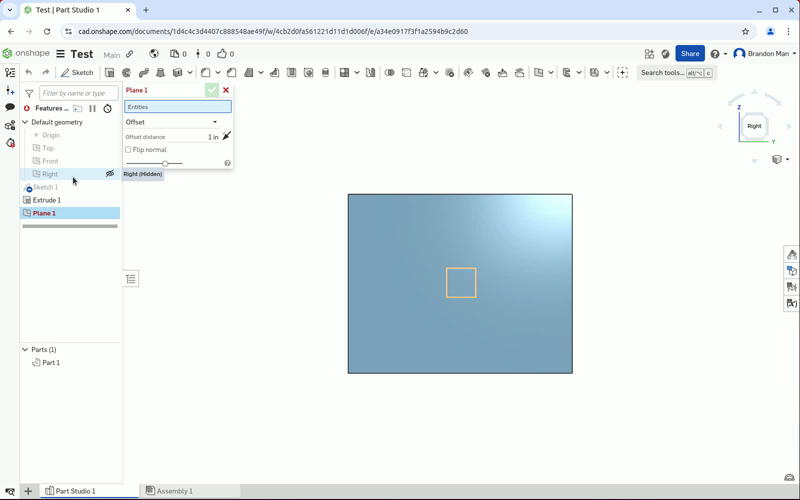
click(73, 176)
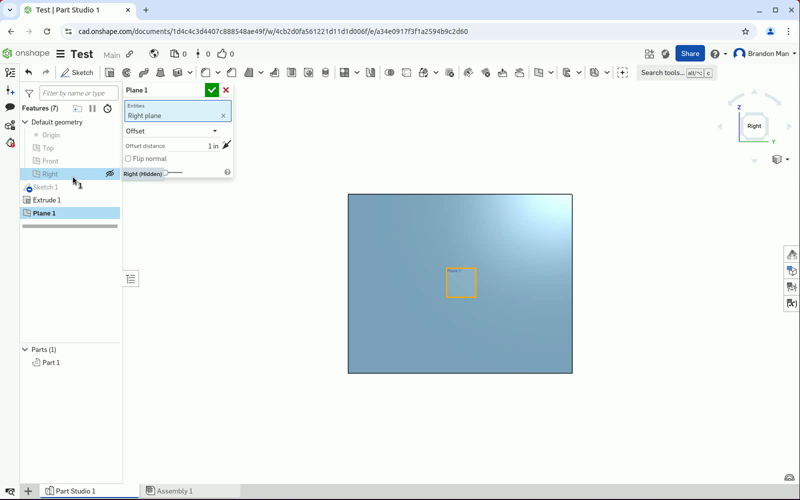
key(tab, 2)
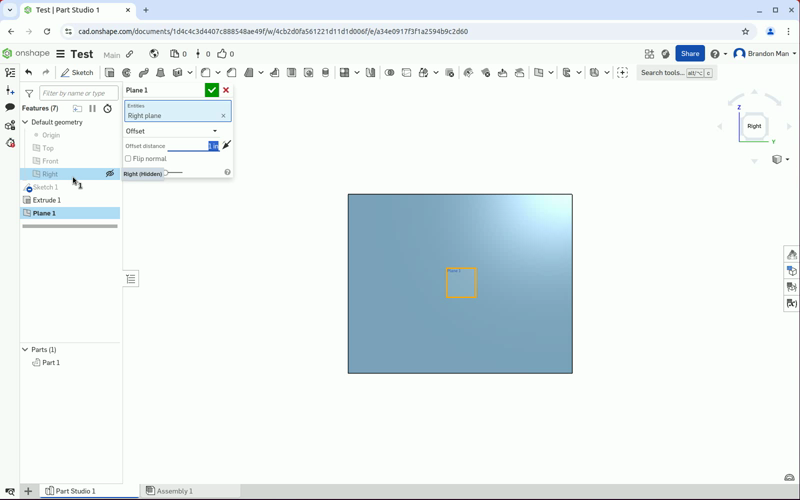
text(0.709)
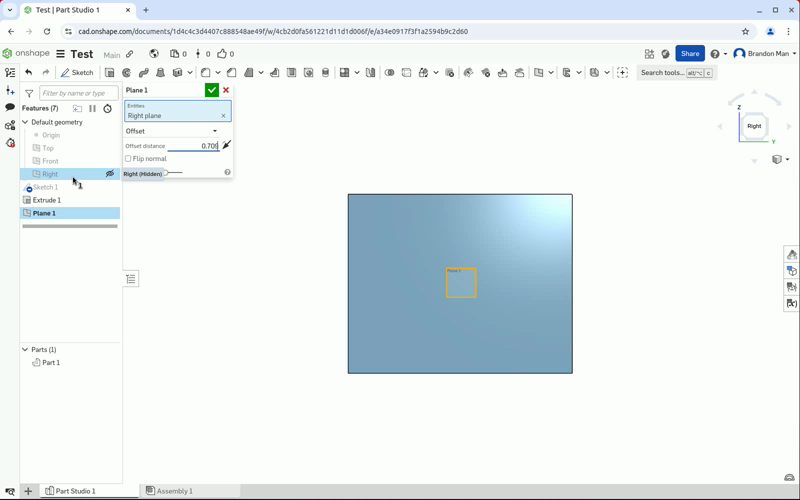
key(enter, 2)
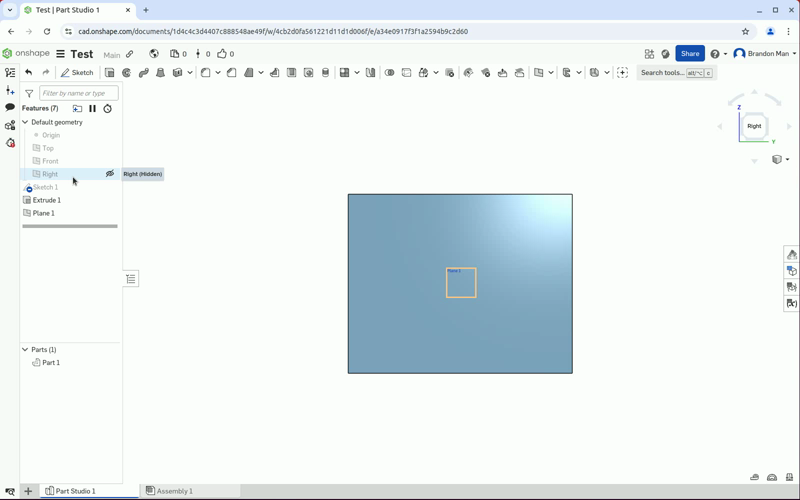
key(shift+s)
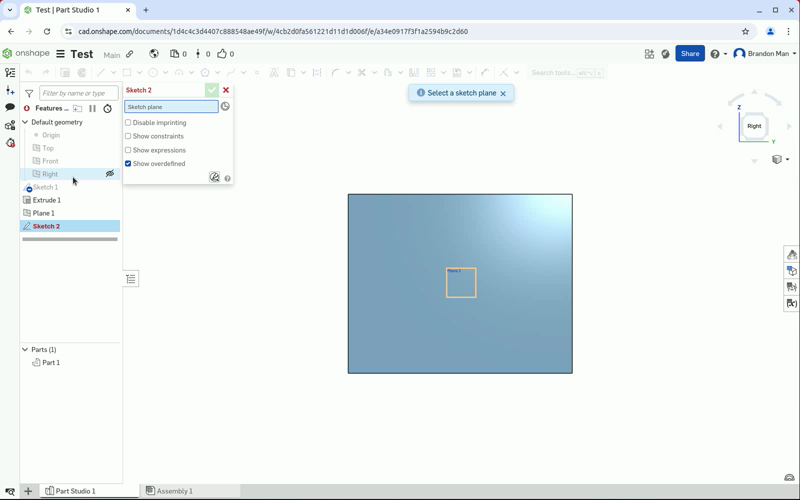
mouse_move(73, 215)
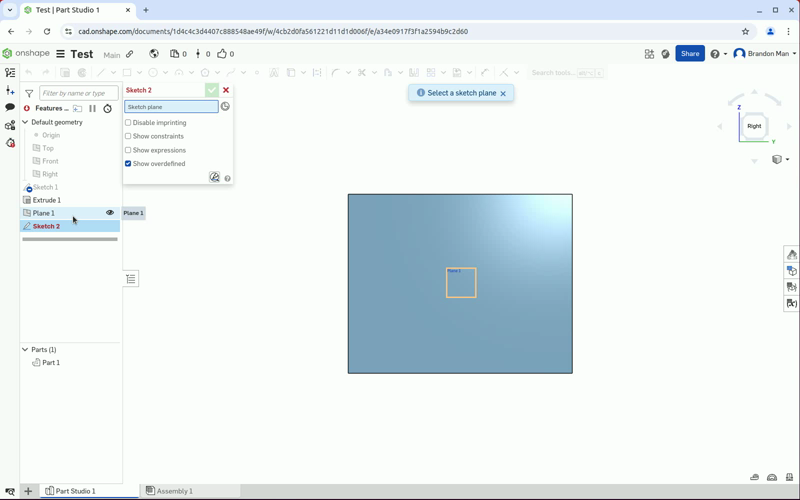
click(73, 215)
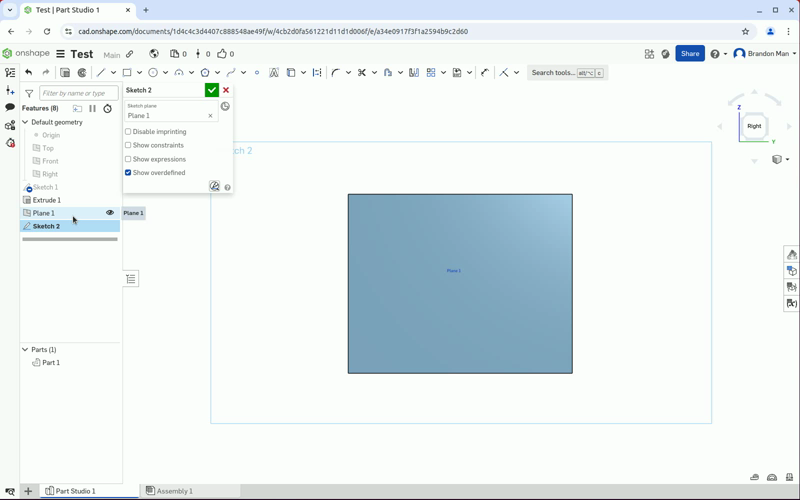
mouse_move(73, 352)
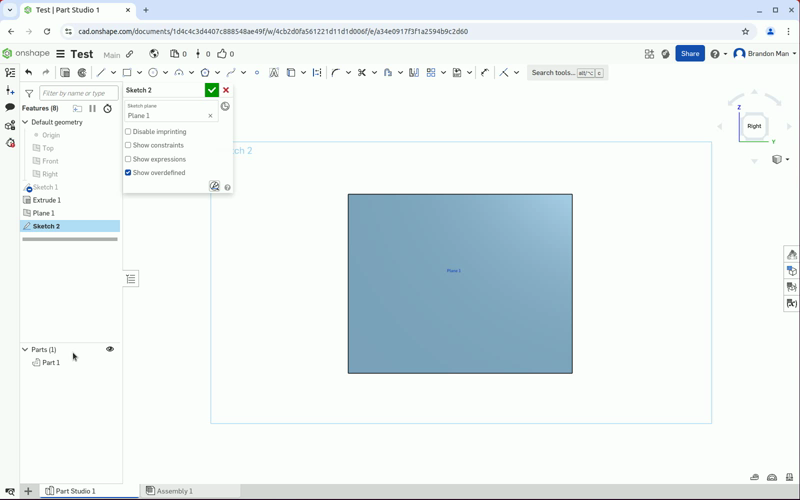
key(y)
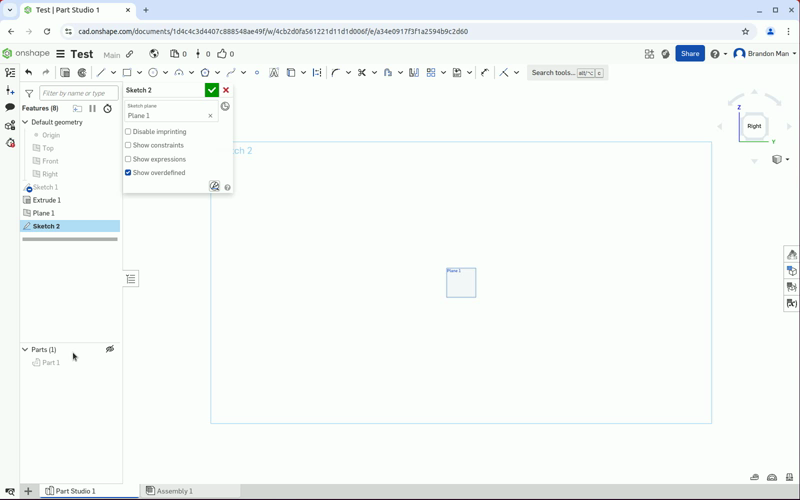
key(l)
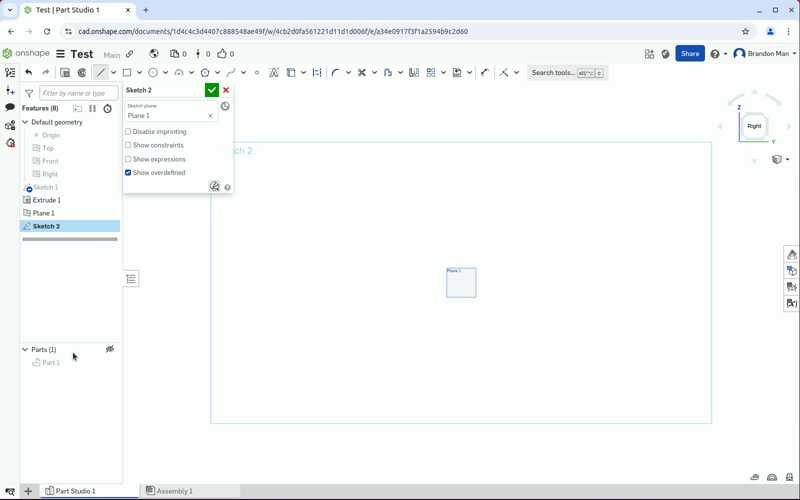
key_down(shift)
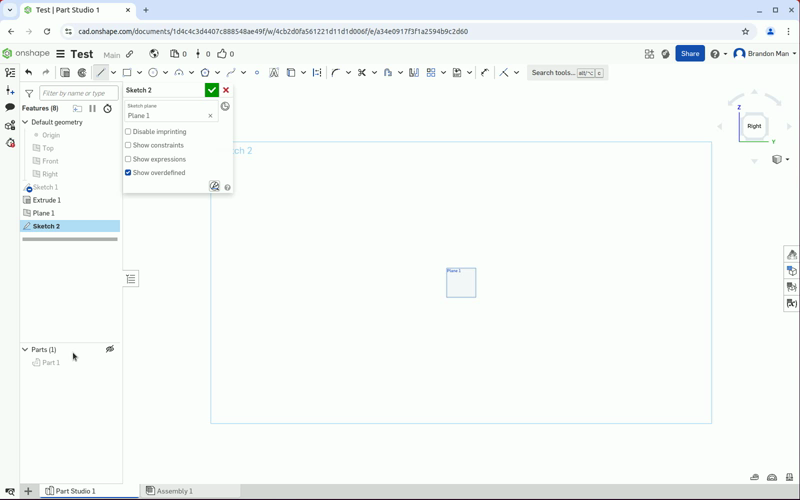
mouse_move(355, 373)
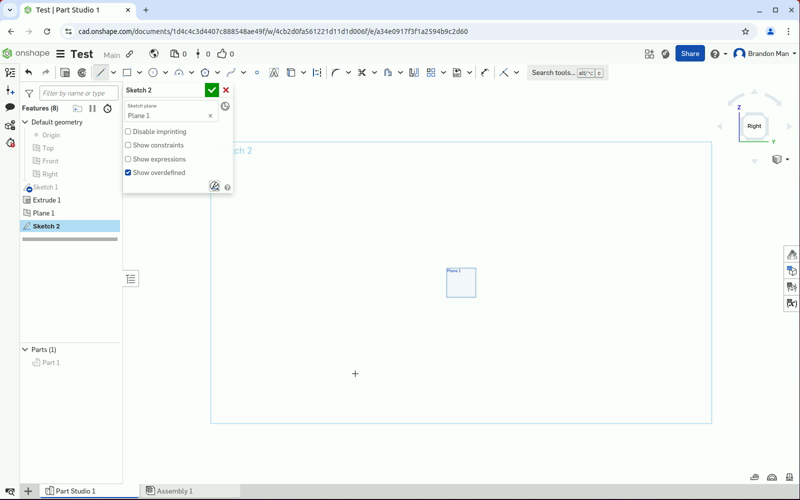
click(355, 373)
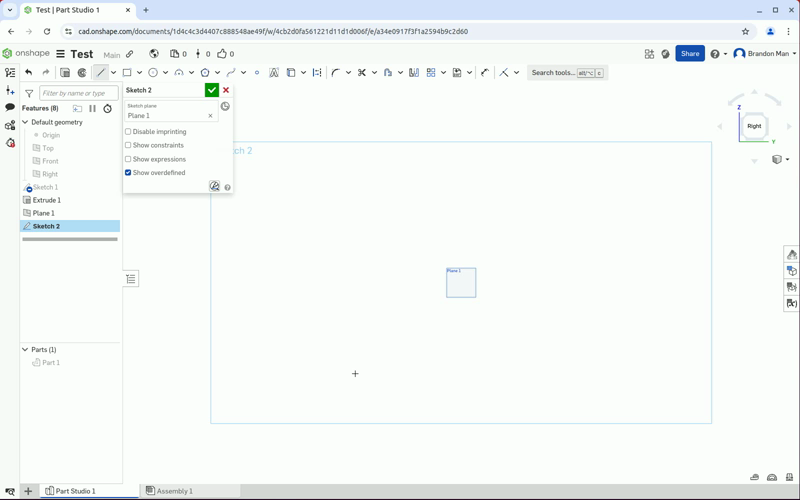
key_up(shift)
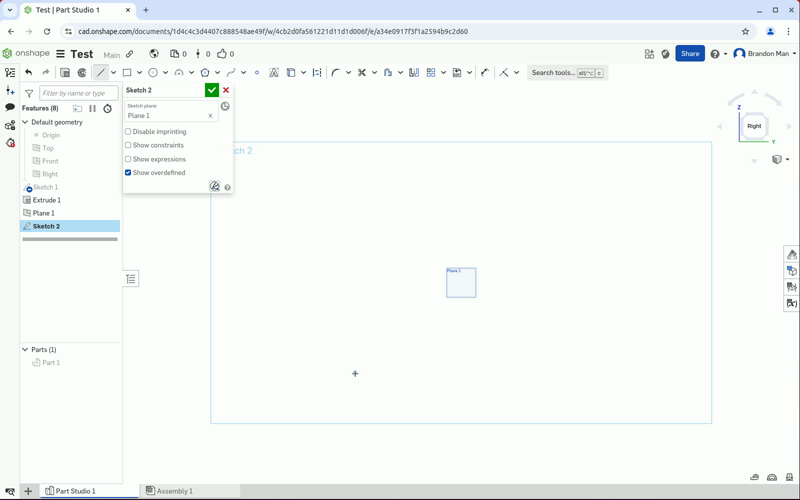
key_down(shift)
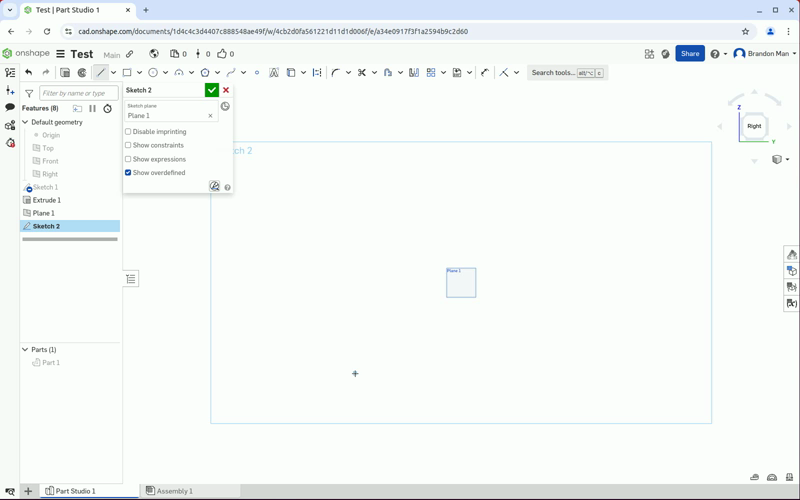
mouse_move(543, 373)
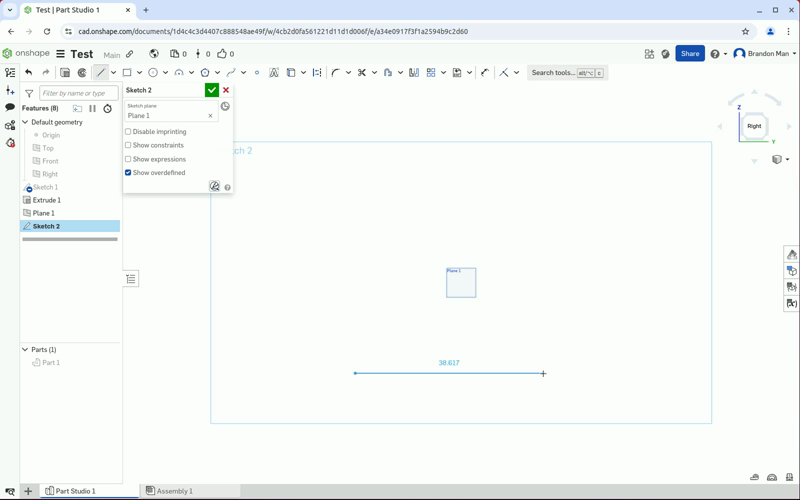
click(543, 373)
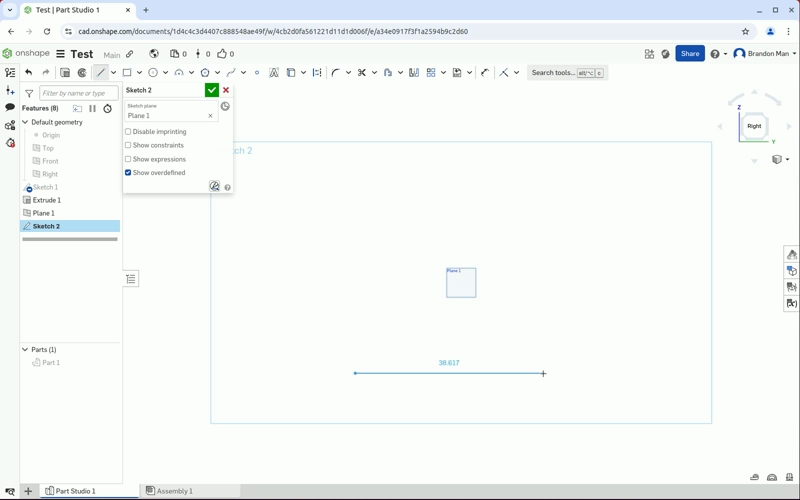
key_up(shift)
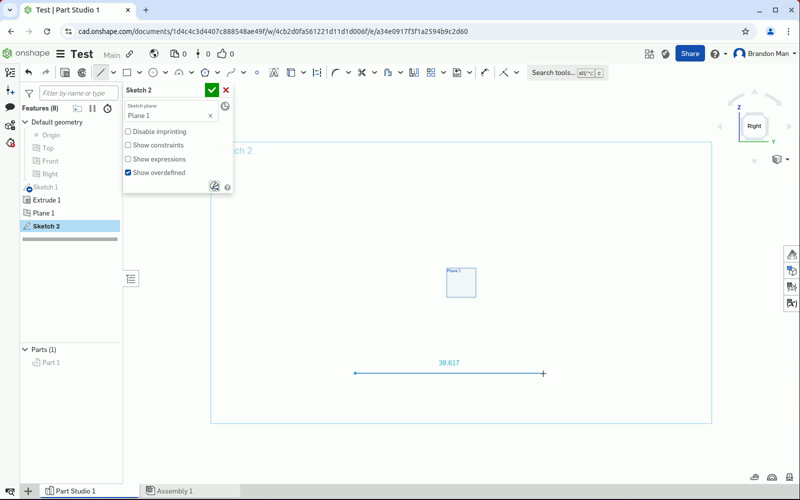
key_down(shift)
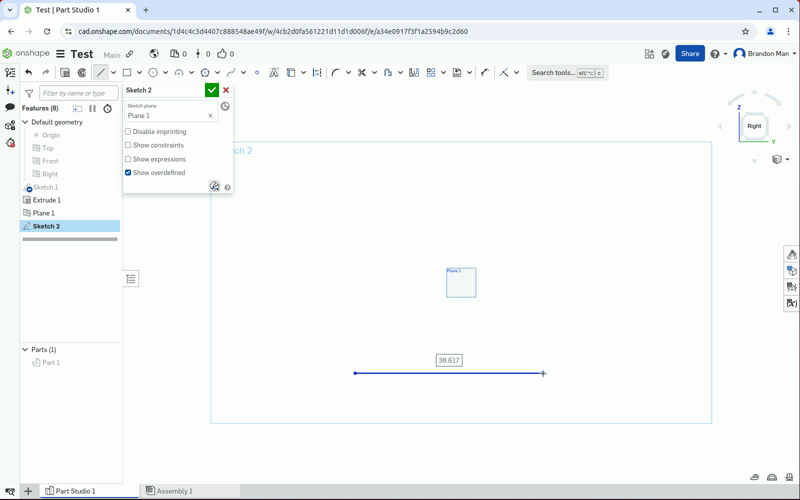
mouse_move(543, 216)
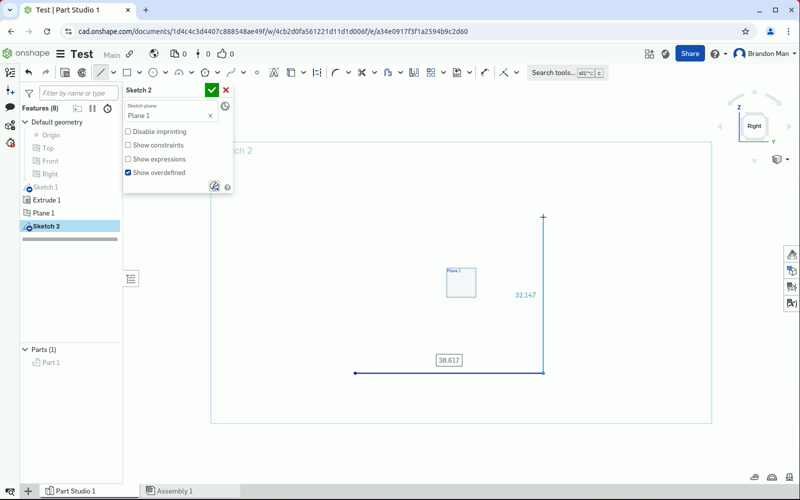
click(543, 216)
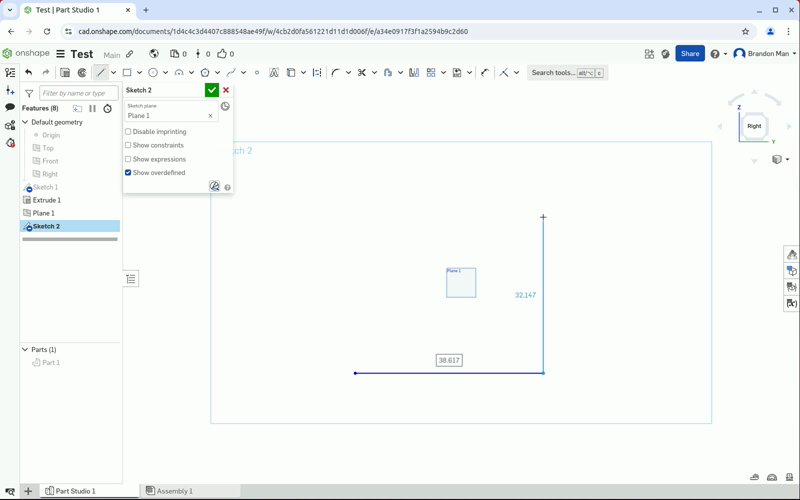
key_up(shift)
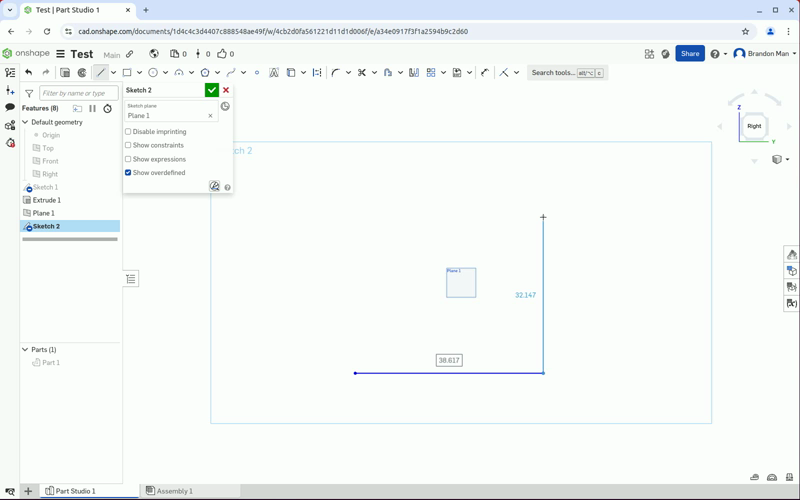
key_down(shift)
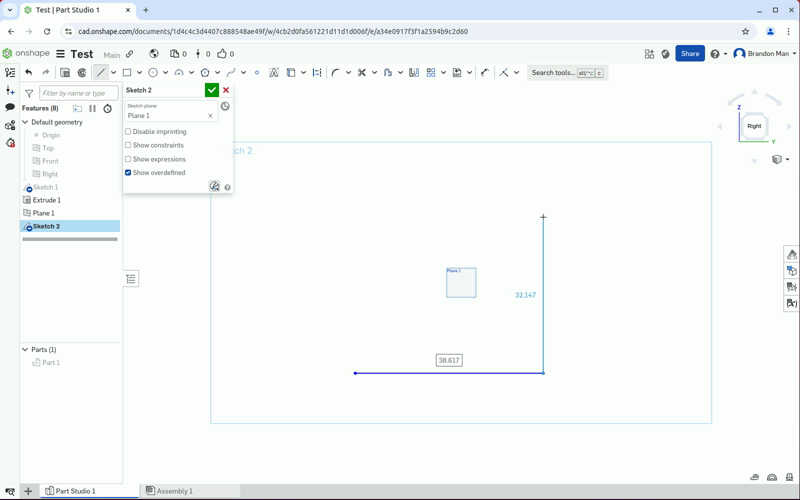
mouse_move(355, 216)
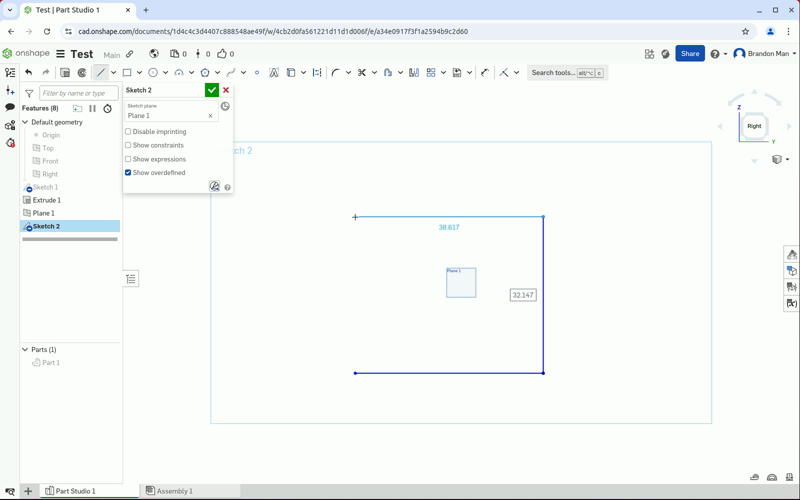
click(355, 216)
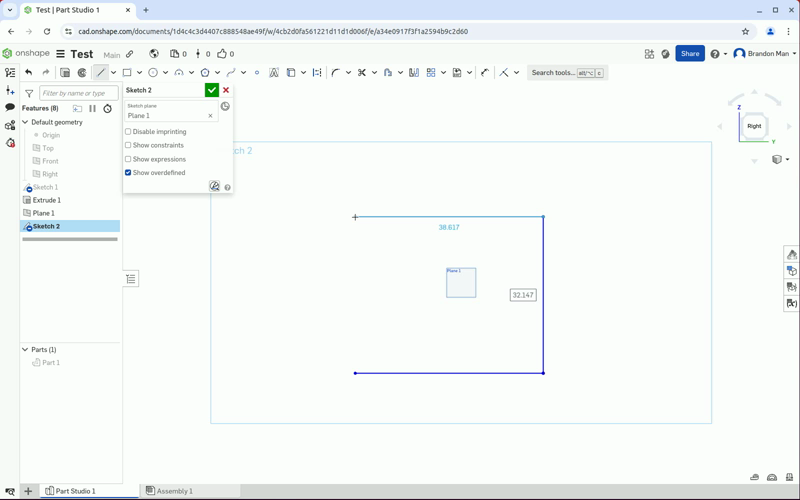
key_up(shift)
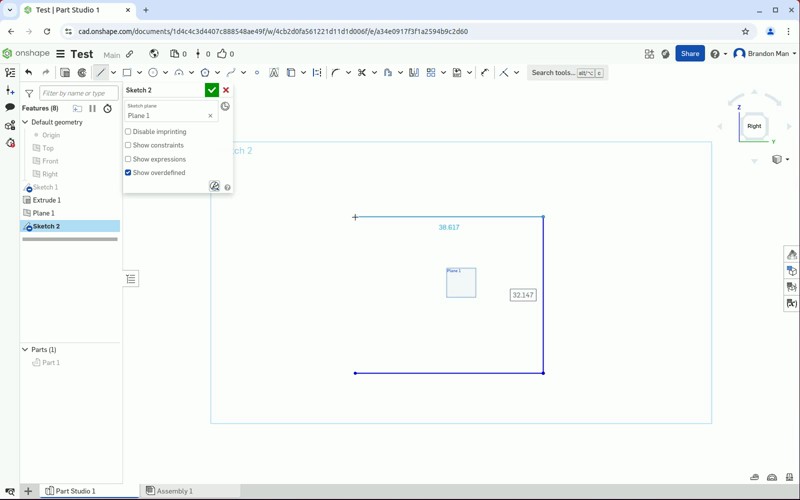
key_down(shift)
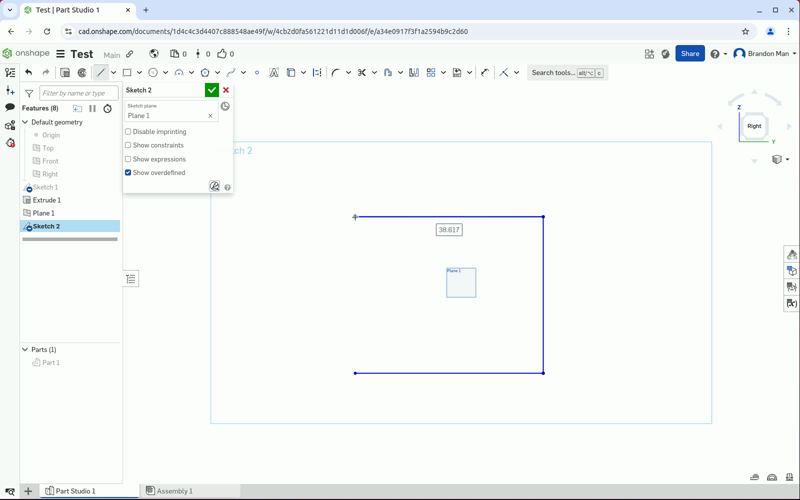
mouse_move(355, 373)
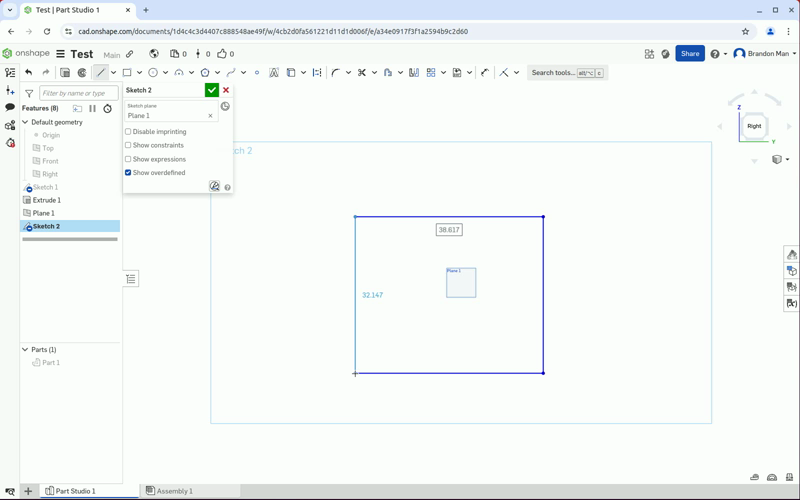
key_up(shift)
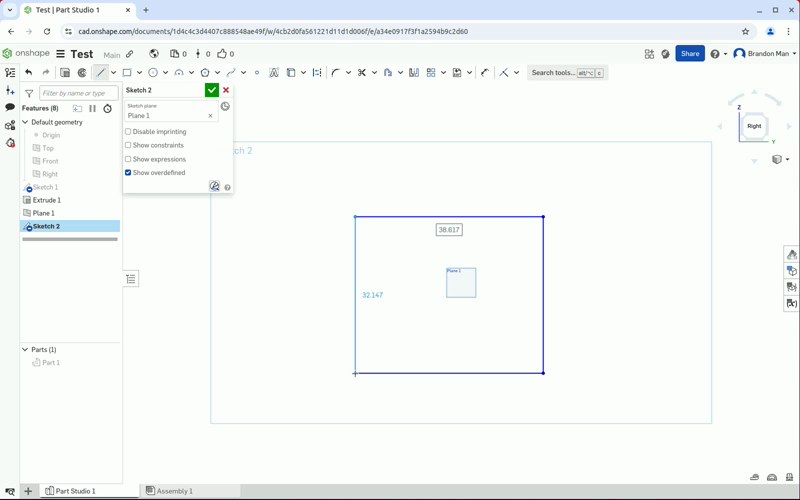
click(355, 373)
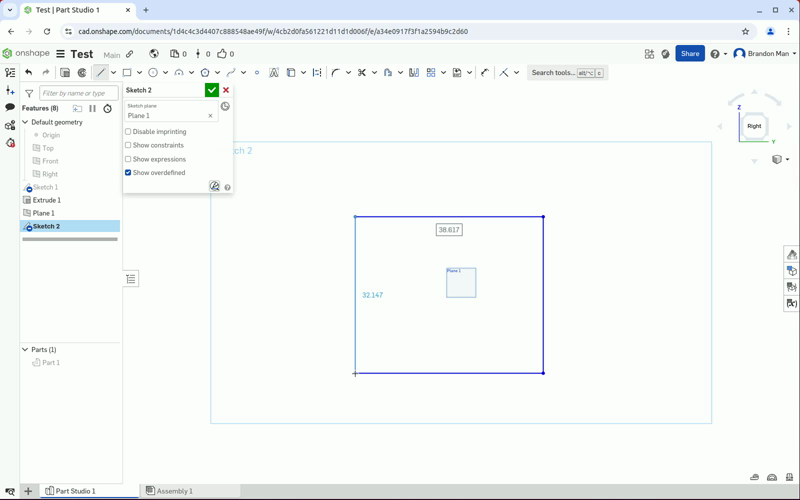
key(esc)
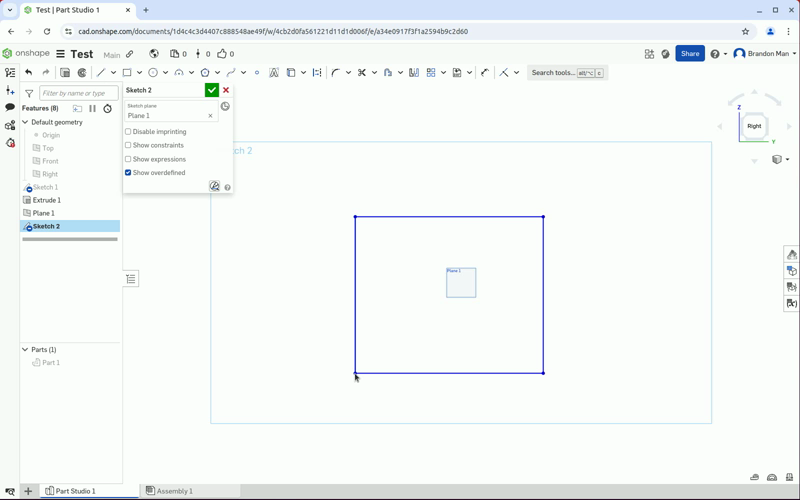
mouse_move(476, 306)
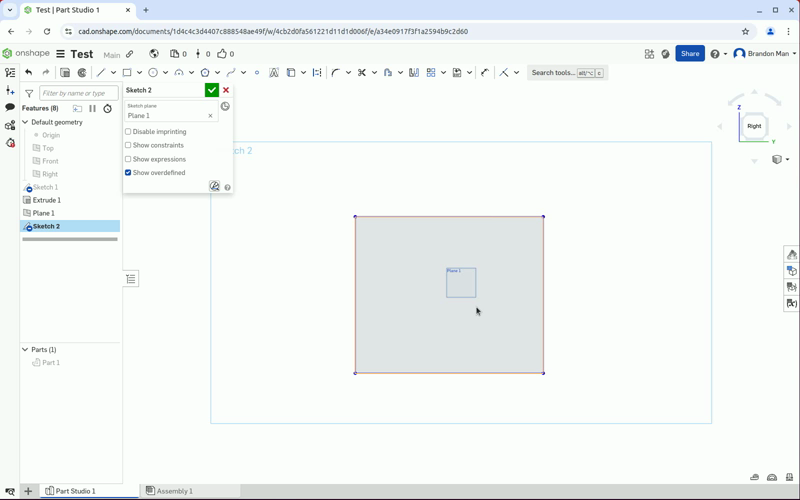
click(476, 306)
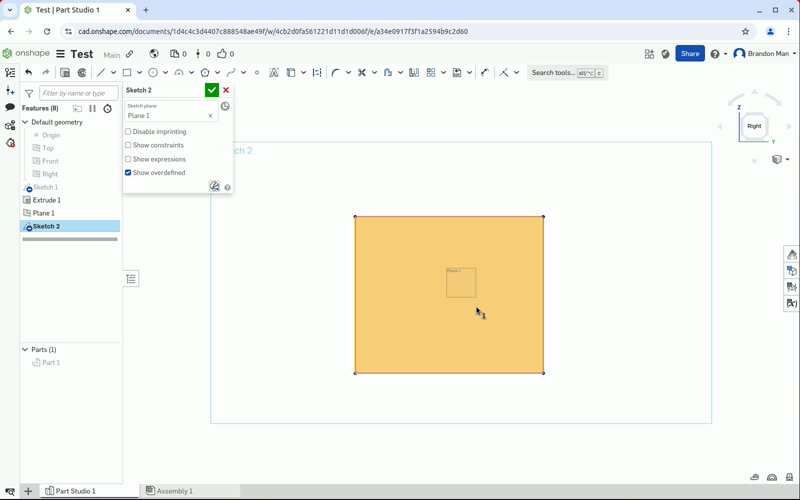
mouse_move(73, 352)
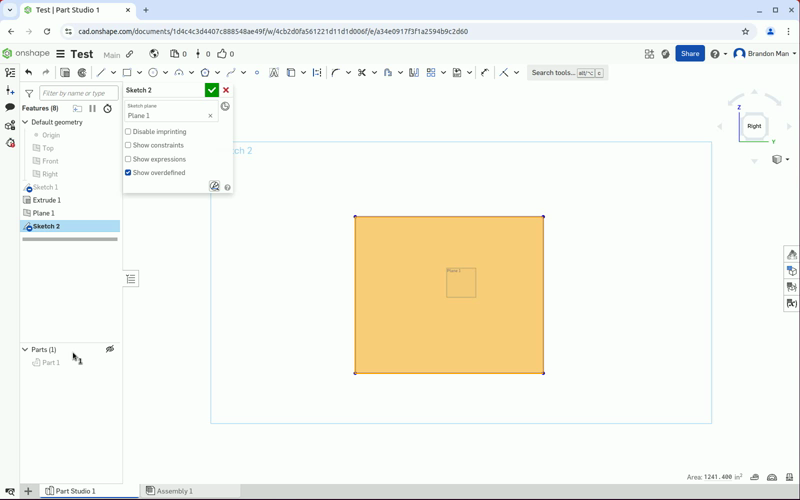
key(shift+y)
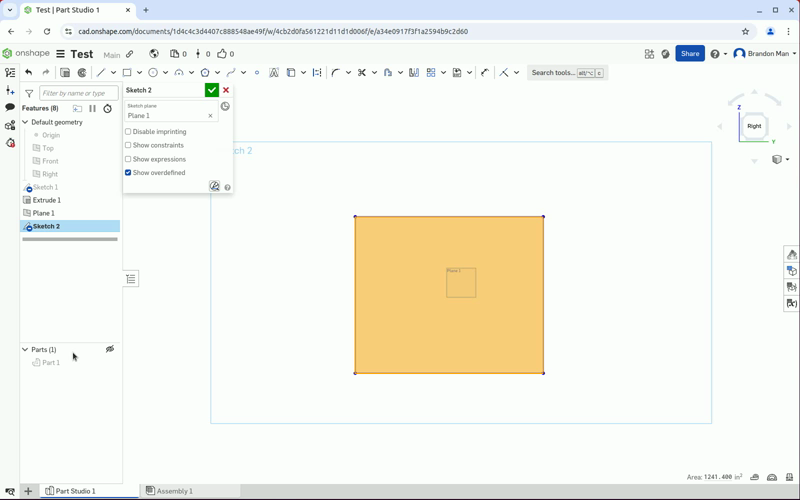
key(shift+e)
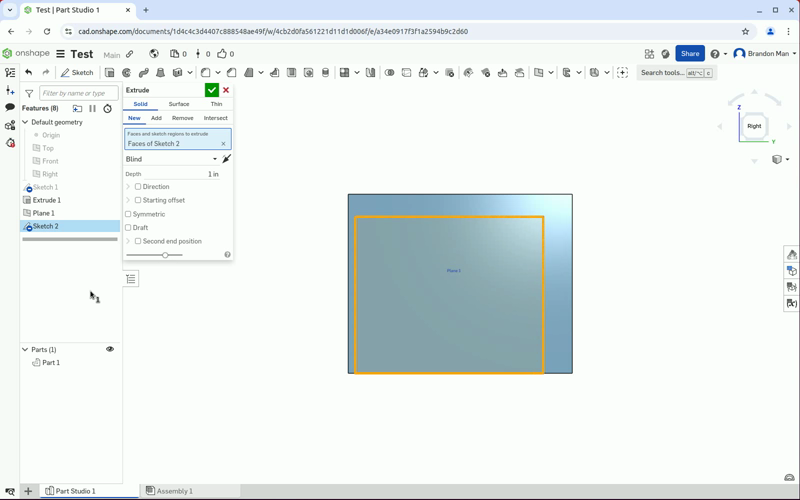
mouse_move(143, 106)
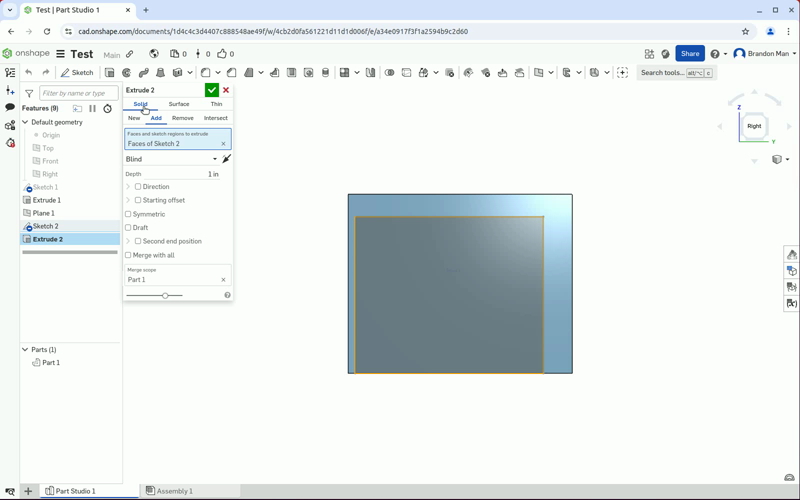
click(143, 106)
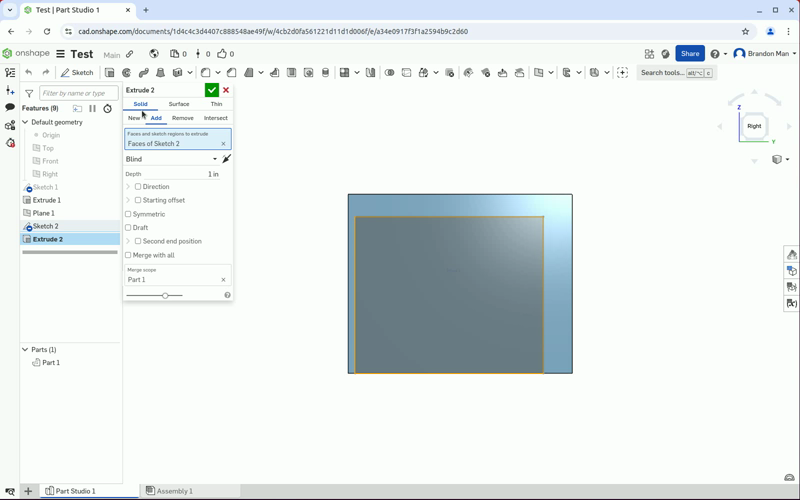
mouse_move(137, 120)
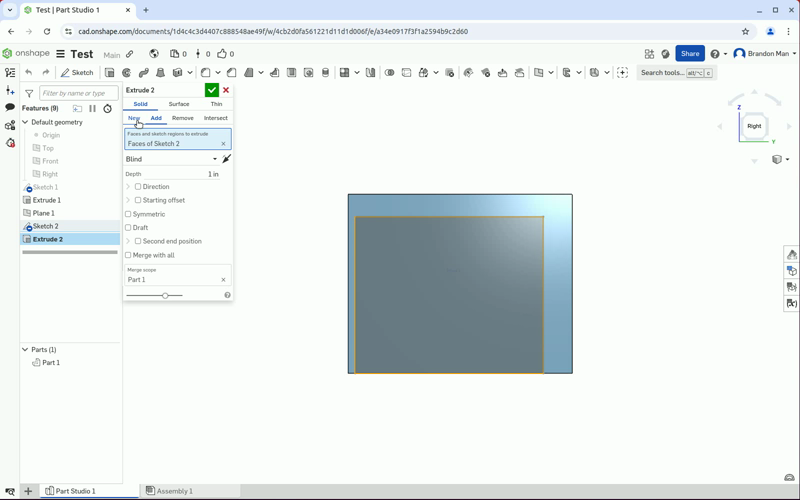
click(137, 120)
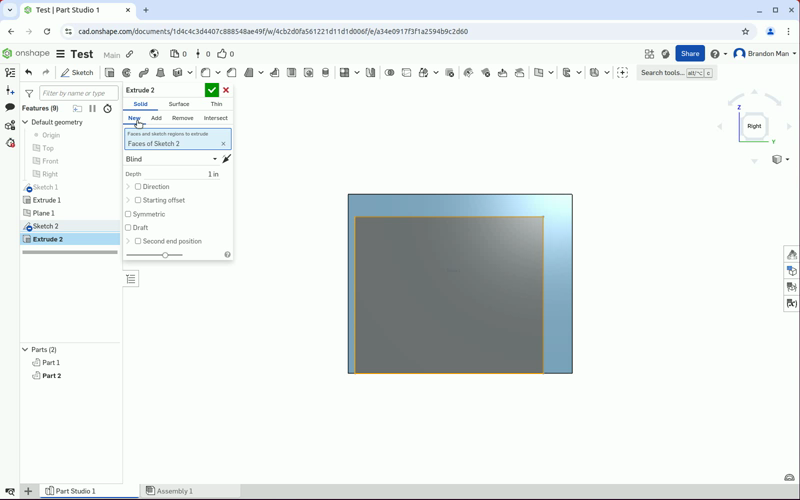
key(tab, 4)
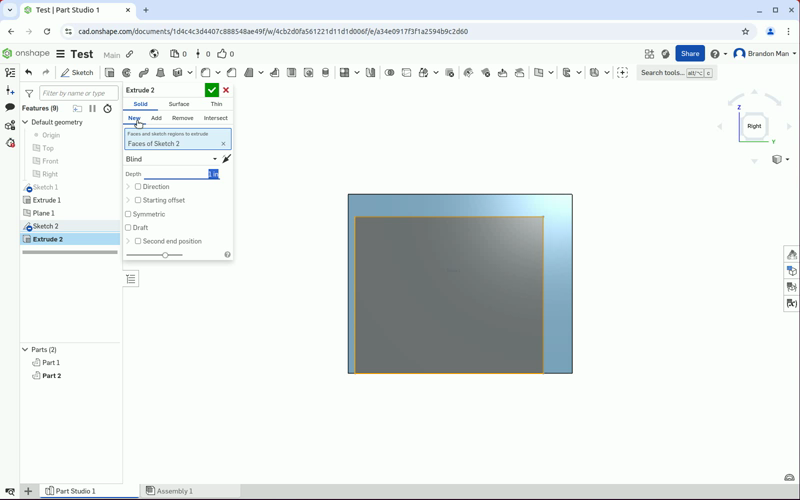
text(1.685)
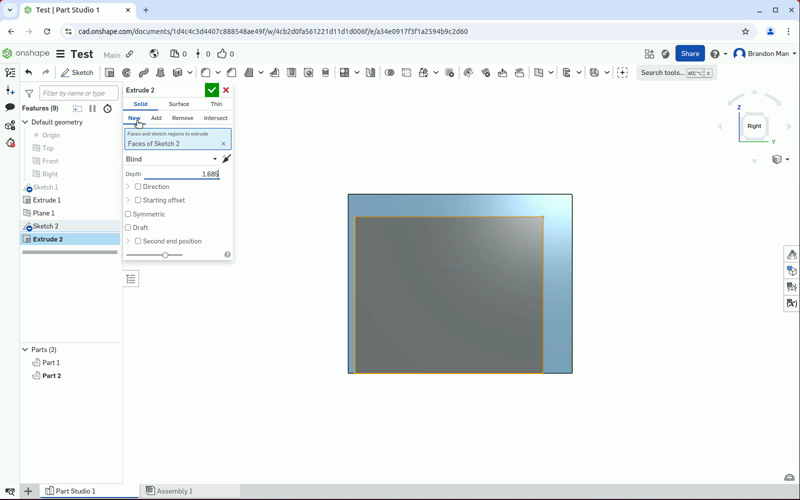
key(enter)
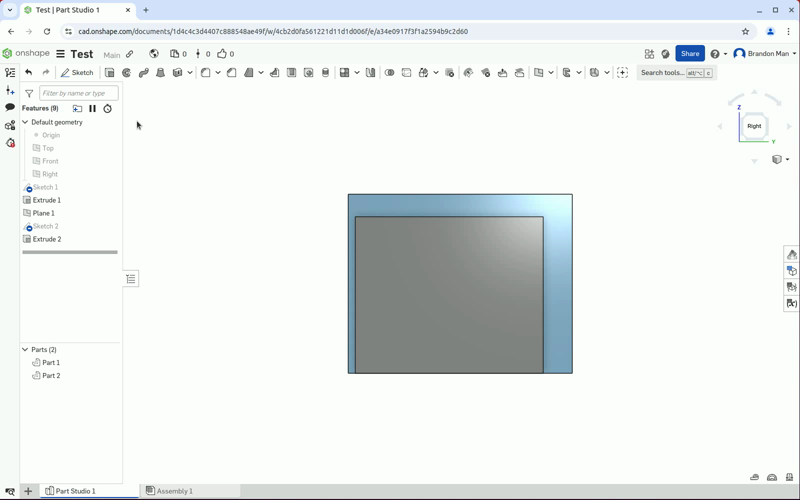
key(shift+h)
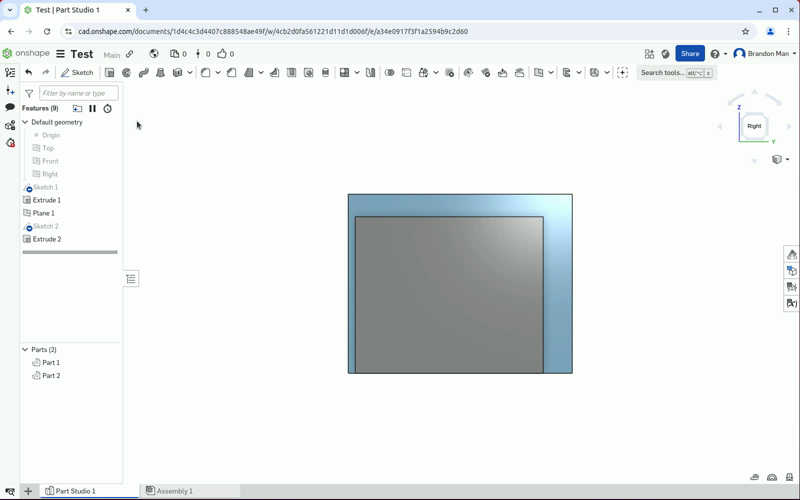
key(shift+h)
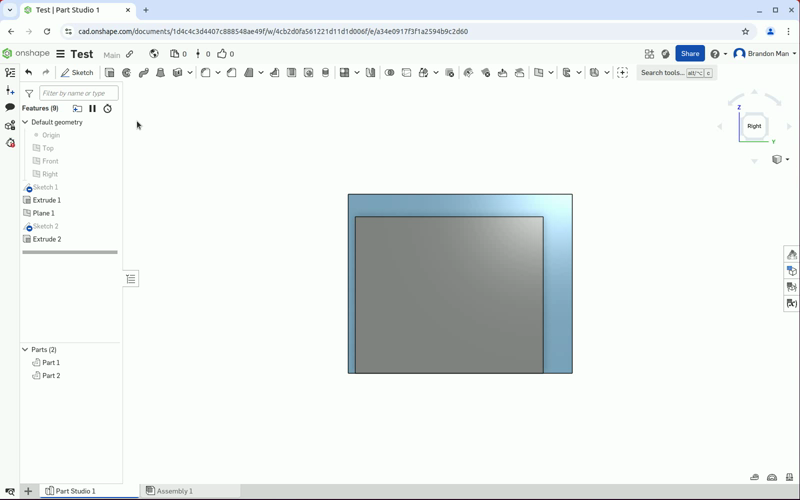
mouse_move(73, 189)
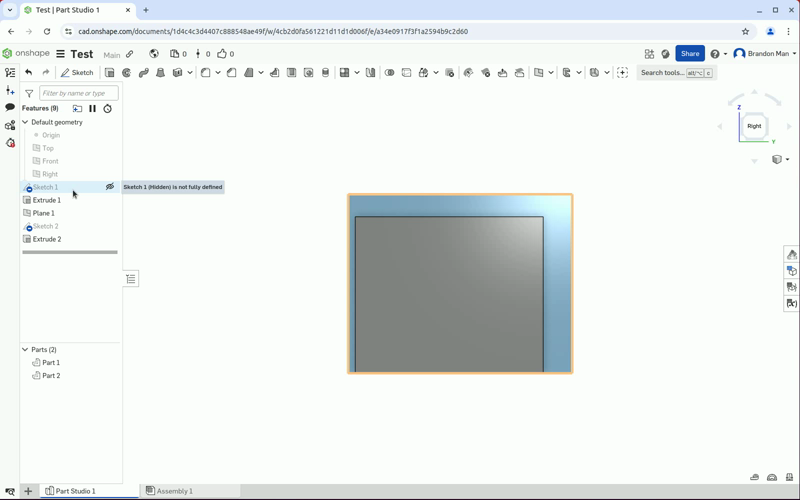
click(73, 189)
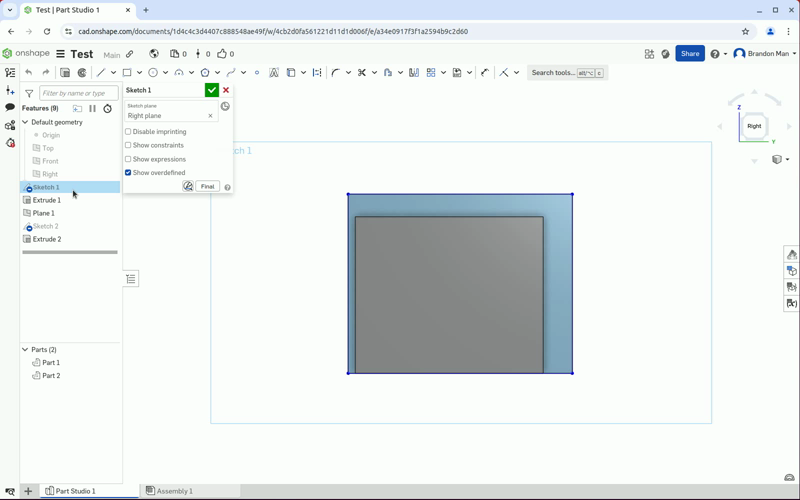
mouse_move(229, 92)
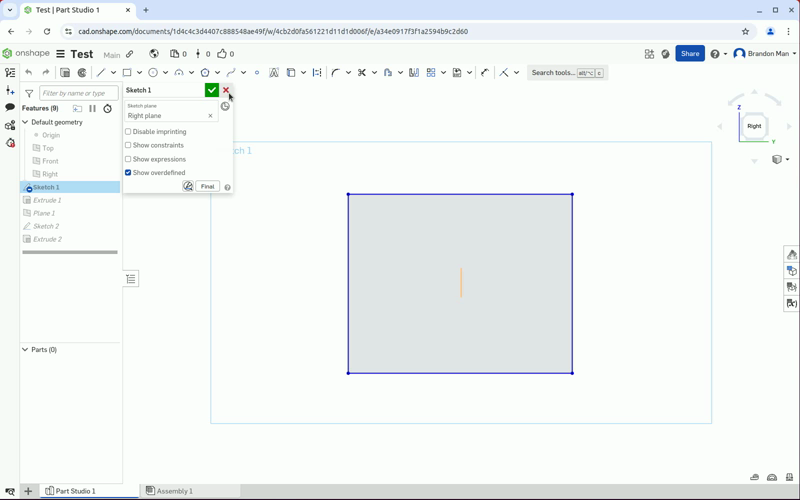
click(229, 92)
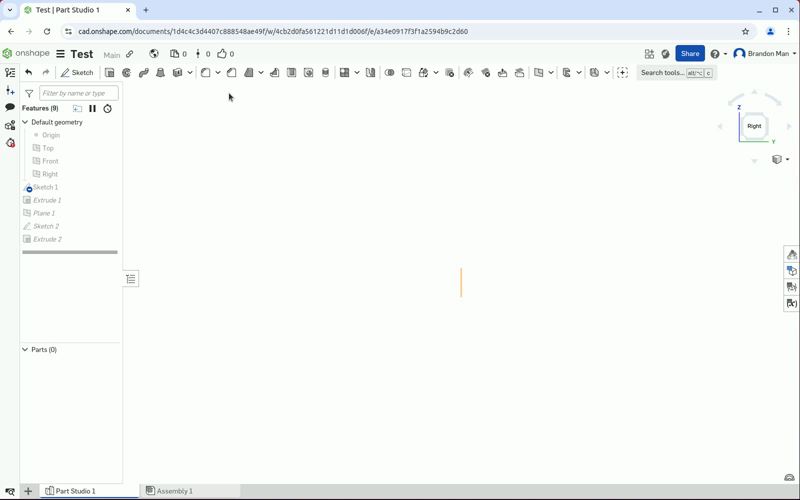
mouse_move(541, 75)
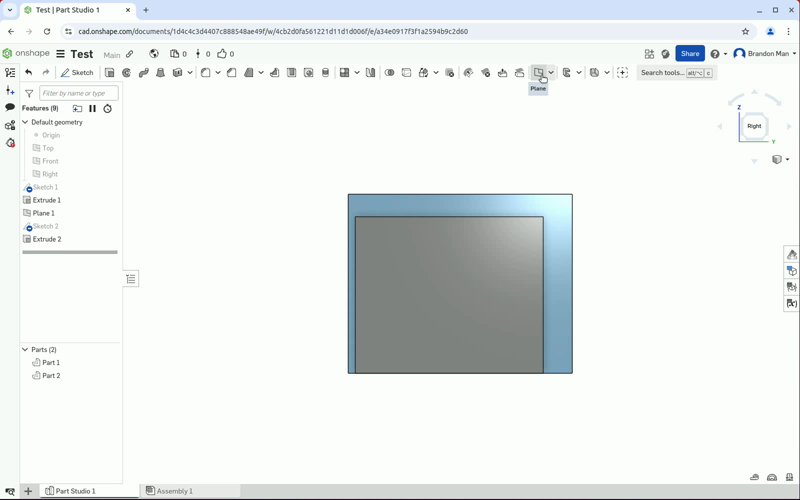
click(541, 75)
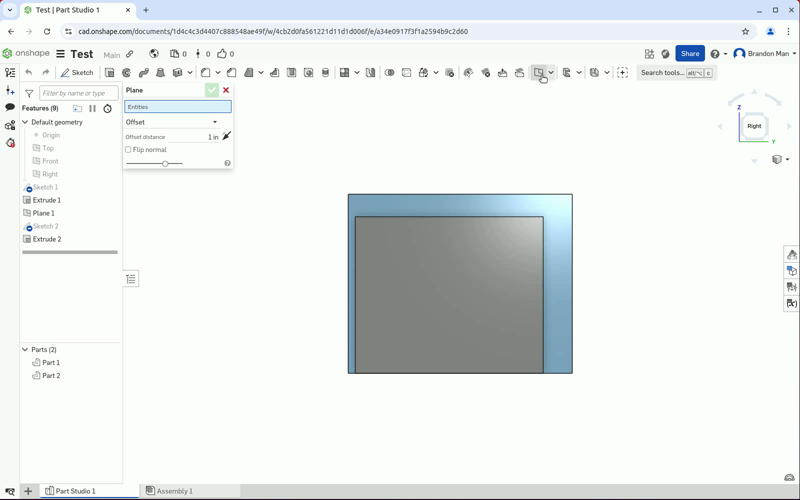
mouse_move(73, 176)
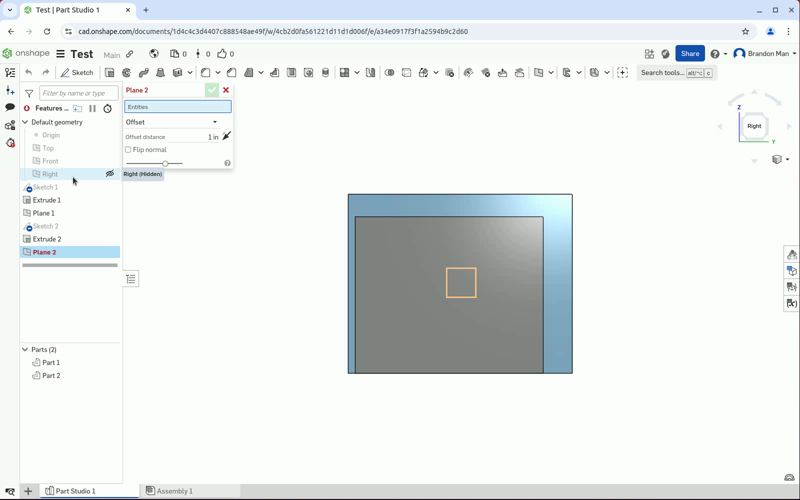
click(73, 176)
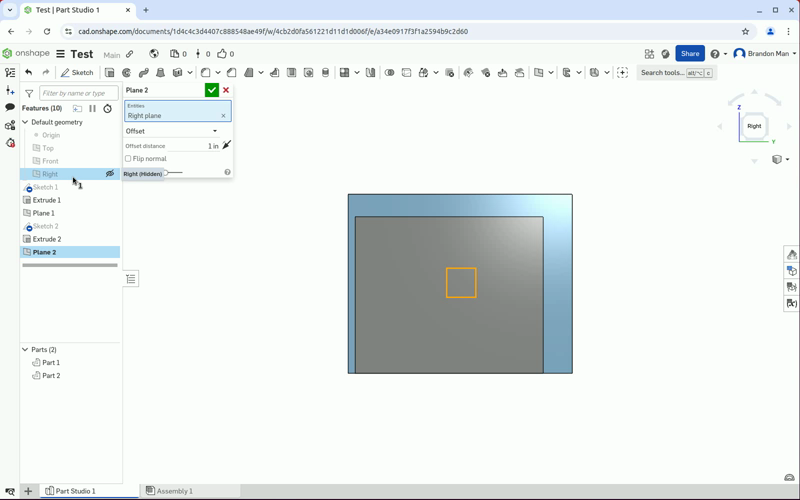
key(tab, 2)
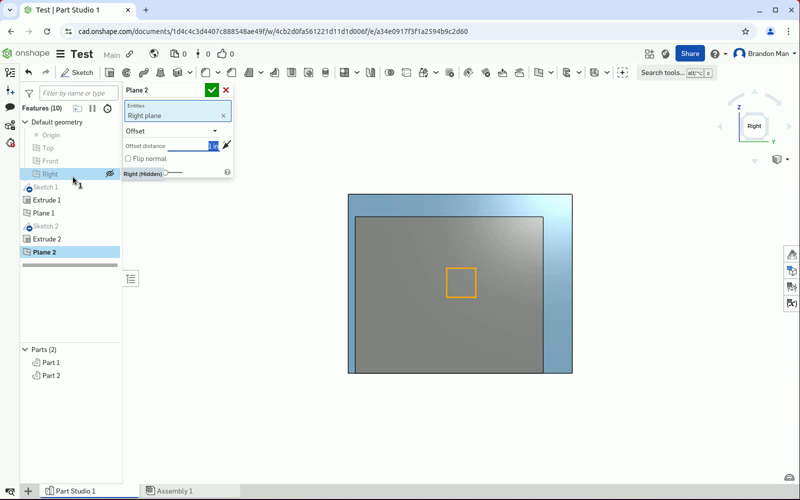
text(2.403)
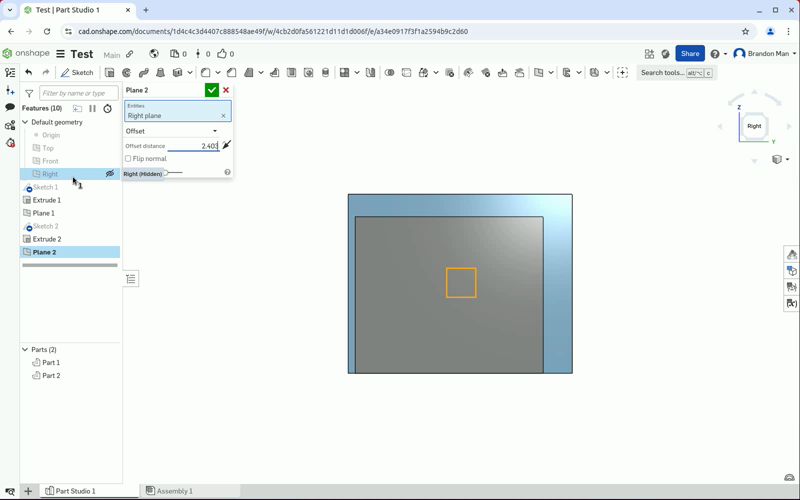
key(enter, 2)
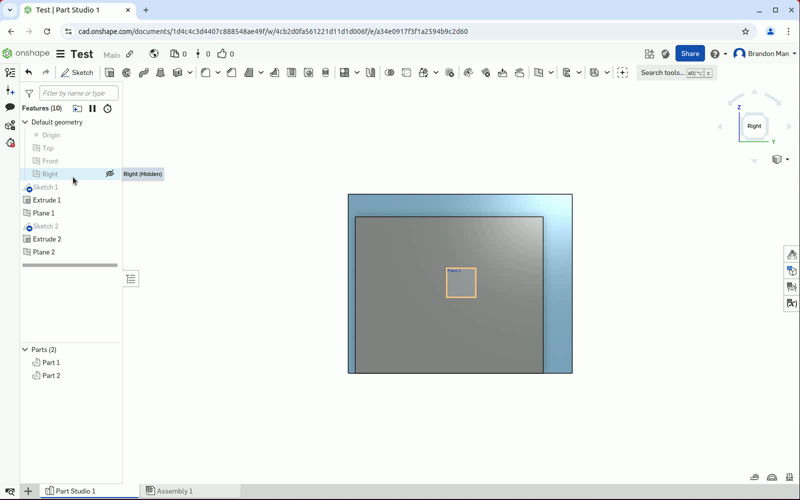
key(shift+s)
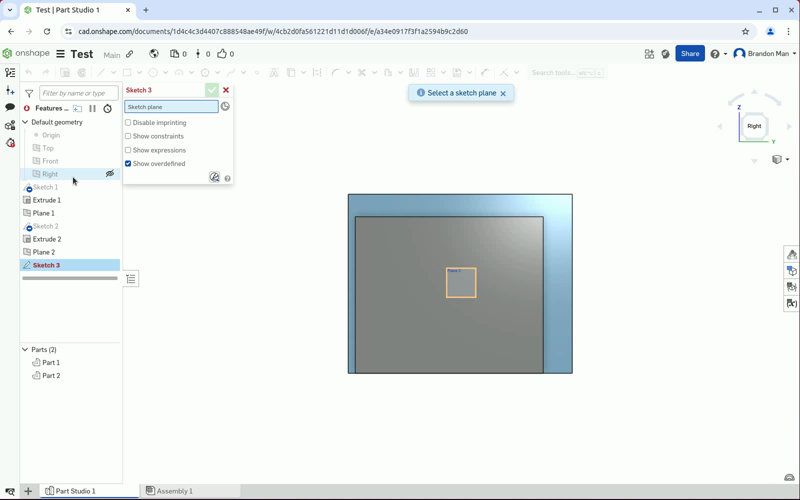
mouse_move(73, 254)
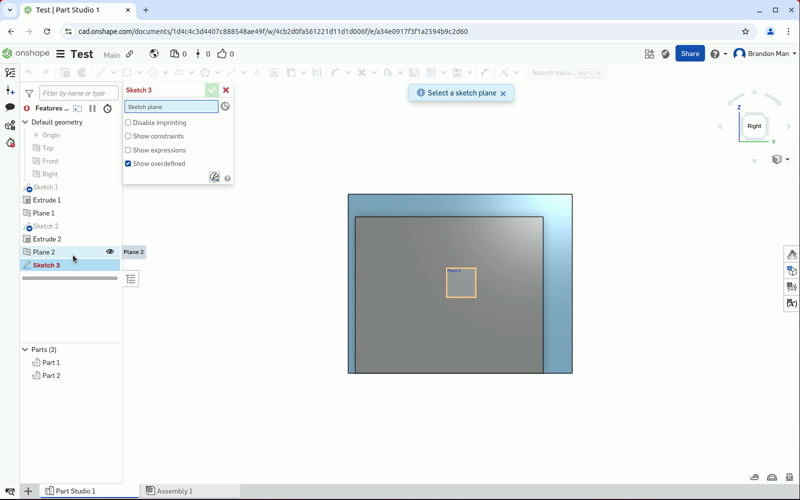
click(73, 254)
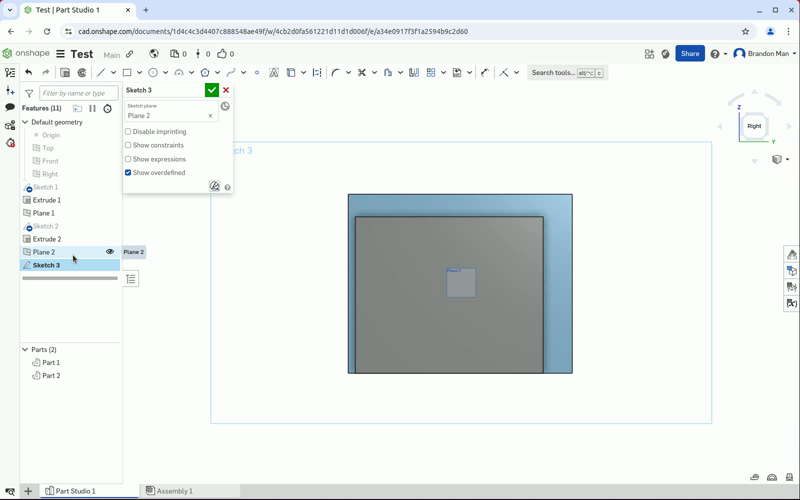
mouse_move(73, 352)
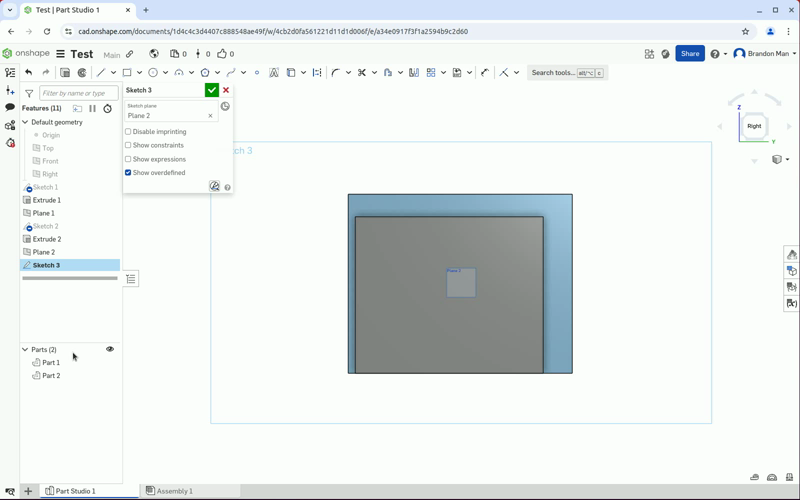
key(y)
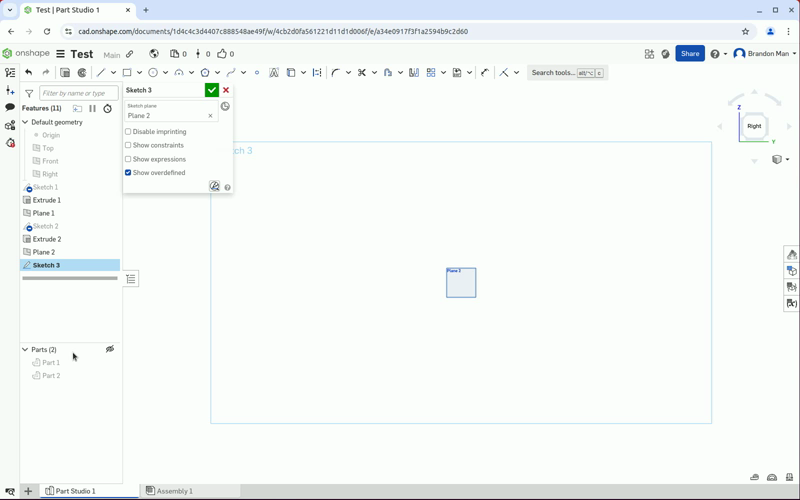
key(l)
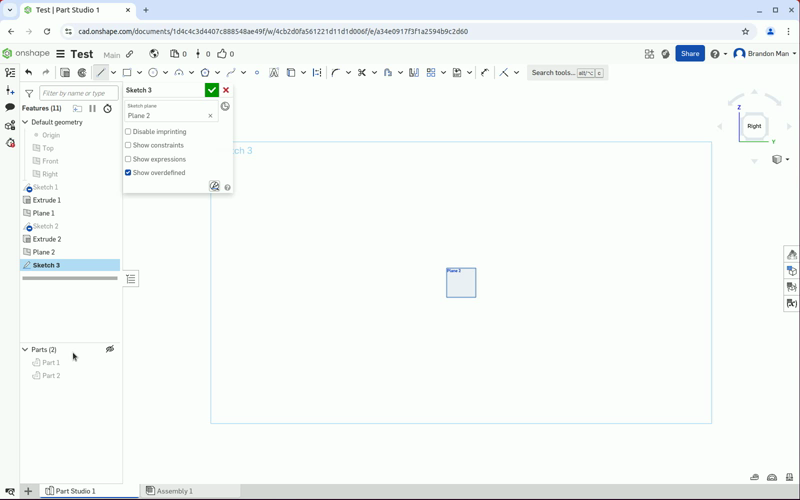
key_down(shift)
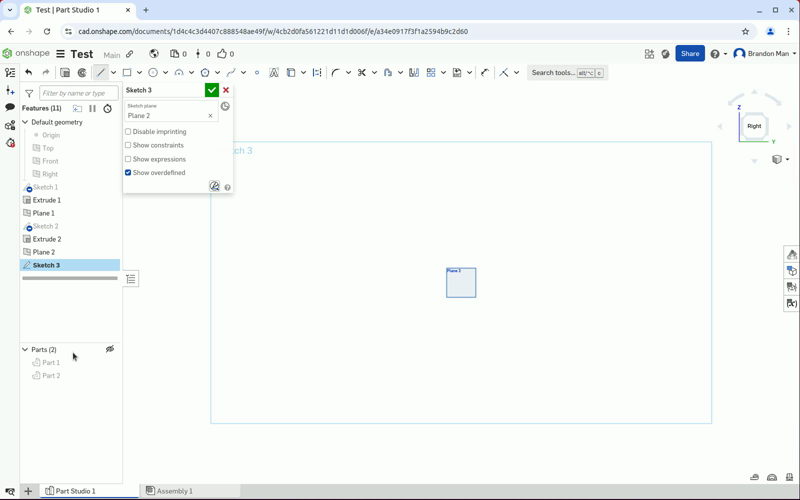
mouse_move(355, 373)
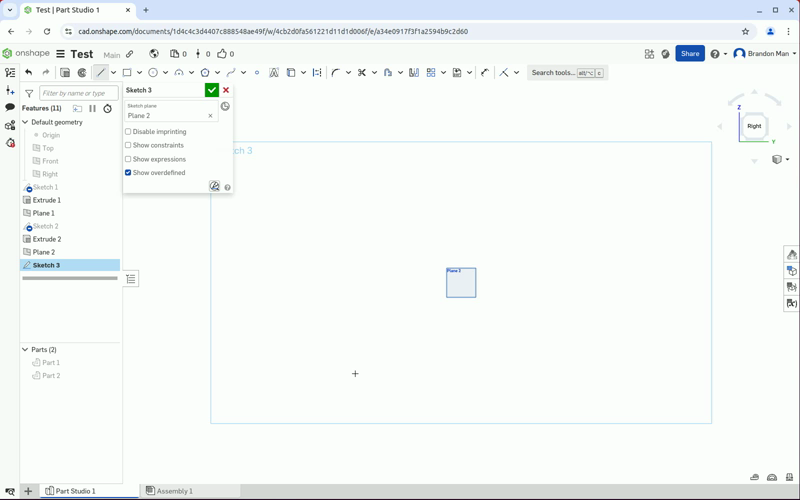
click(355, 373)
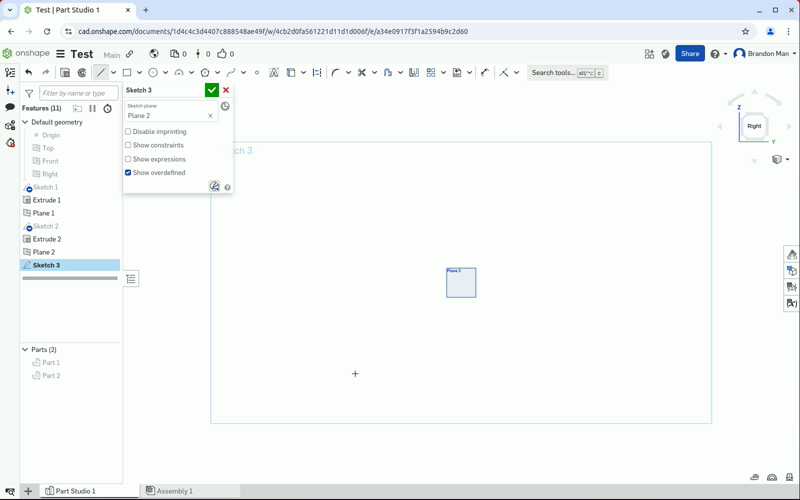
key_up(shift)
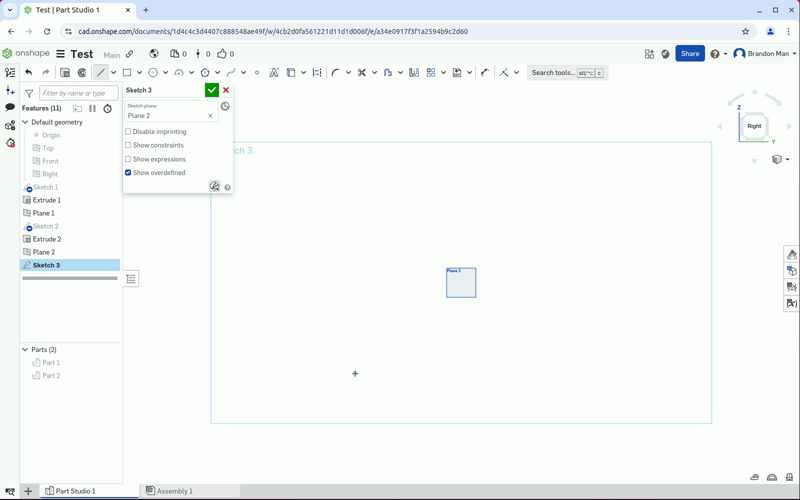
key_down(shift)
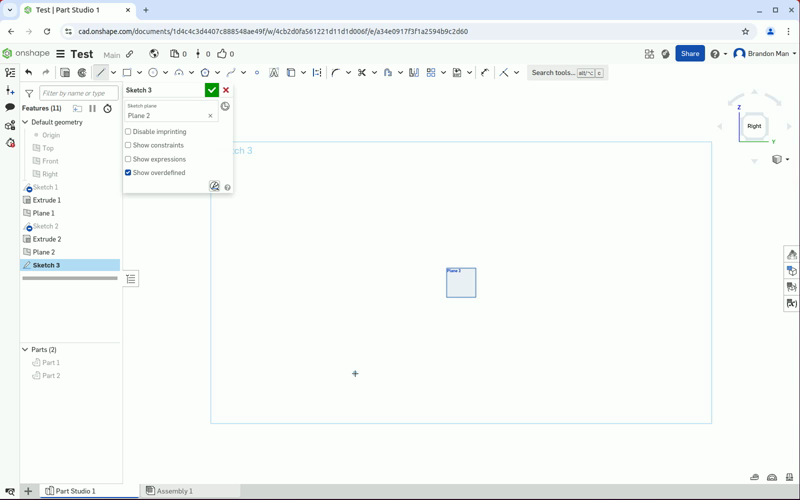
mouse_move(459, 373)
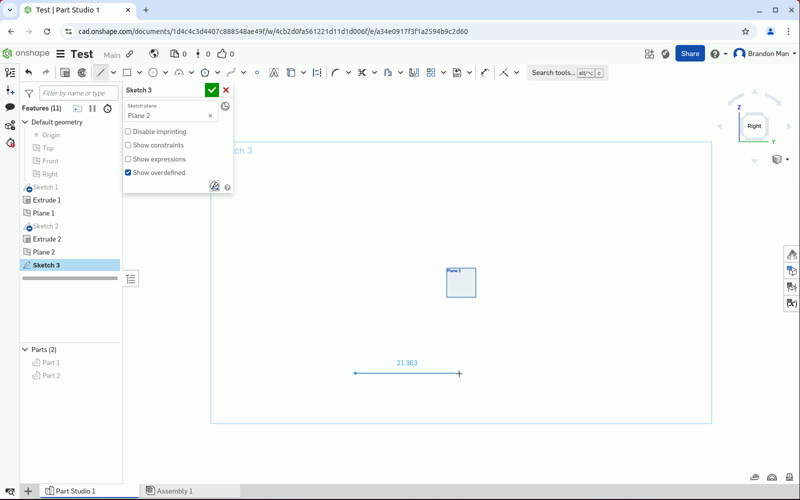
click(459, 373)
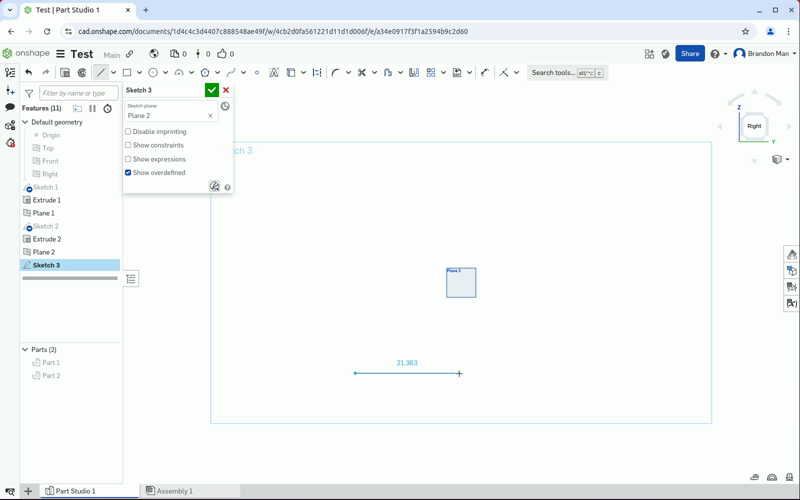
key_up(shift)
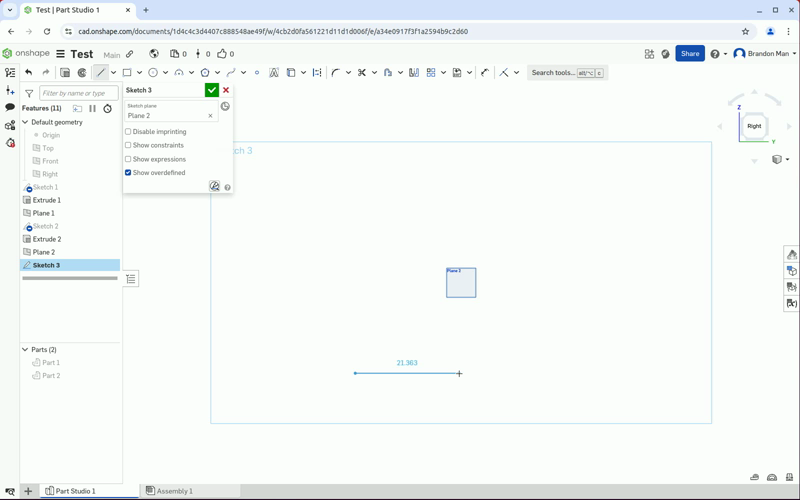
key_down(shift)
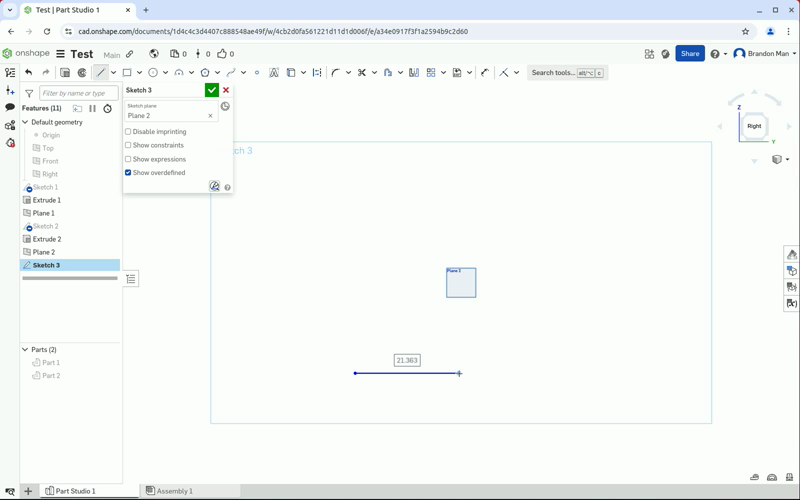
mouse_move(459, 259)
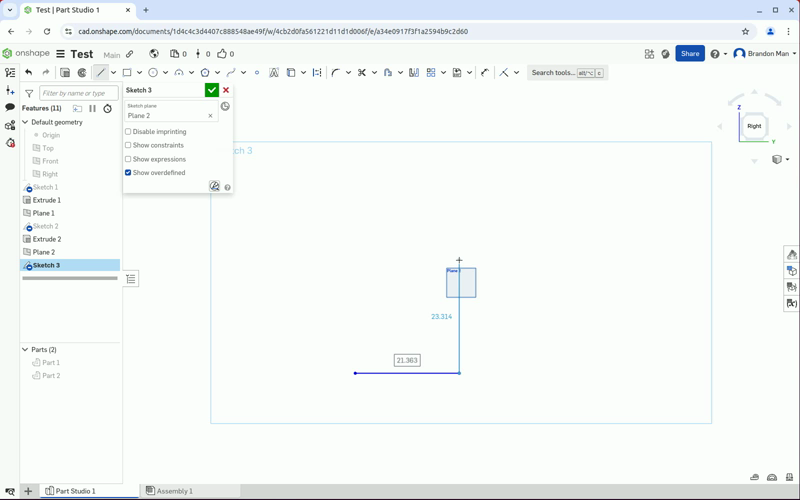
click(459, 259)
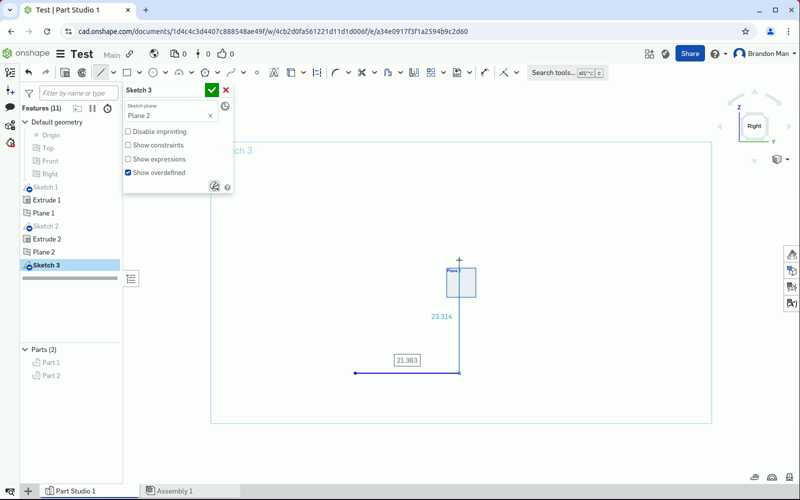
key_up(shift)
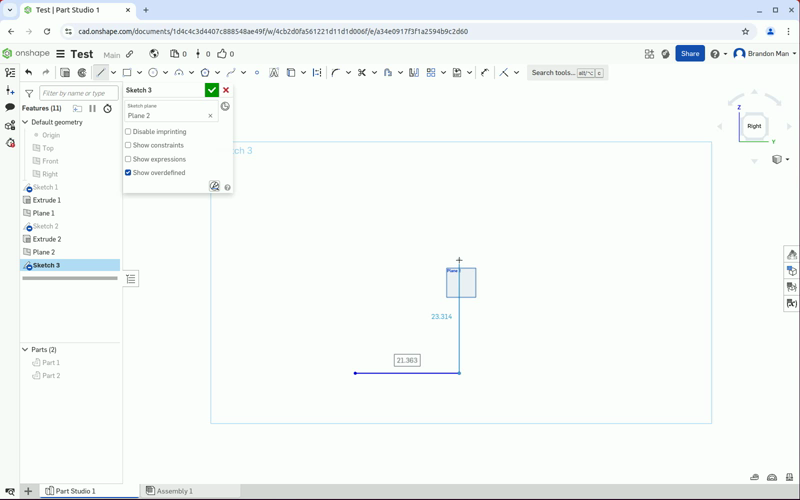
key_down(shift)
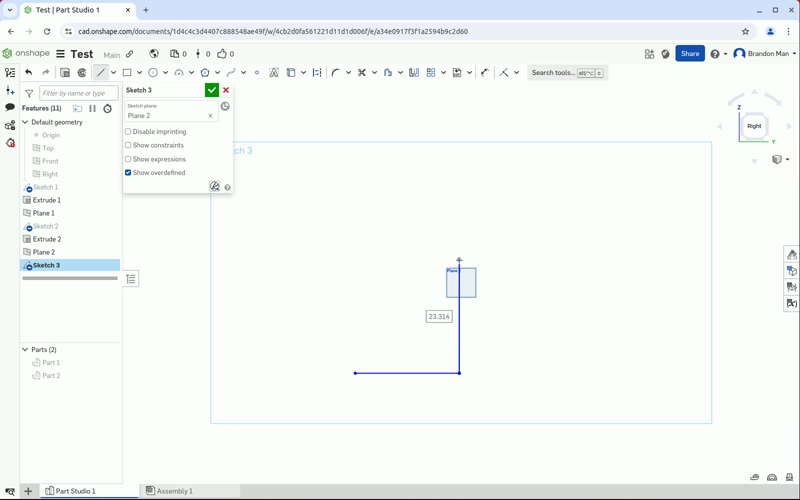
mouse_move(355, 259)
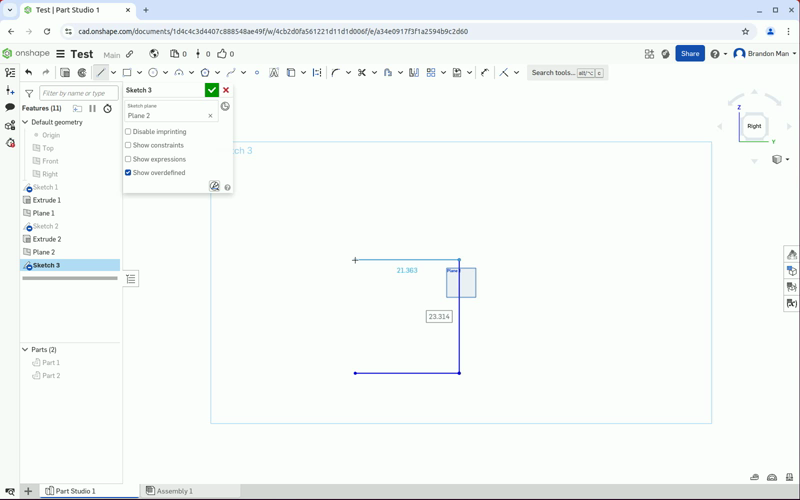
click(355, 259)
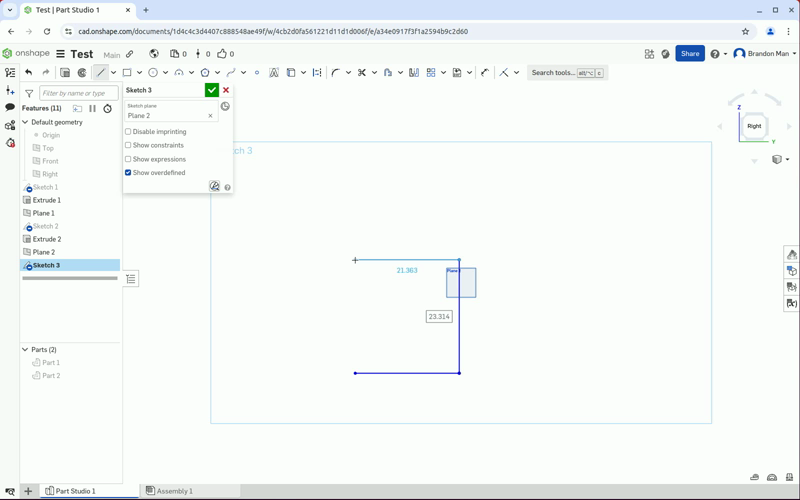
key_up(shift)
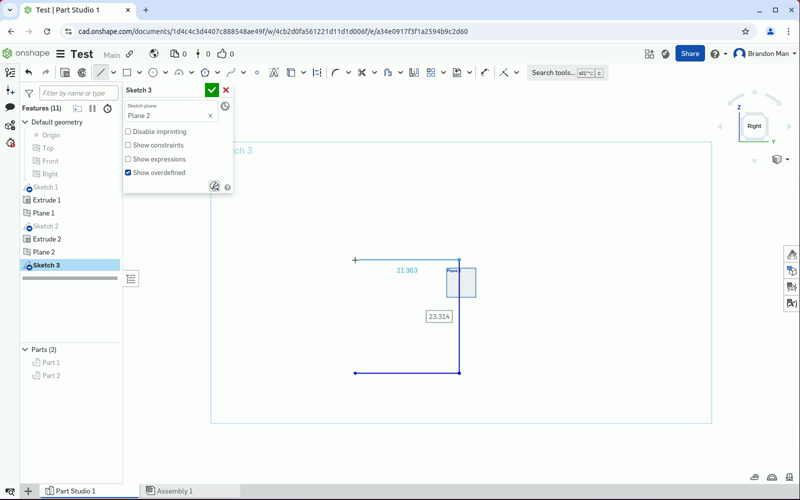
key_down(shift)
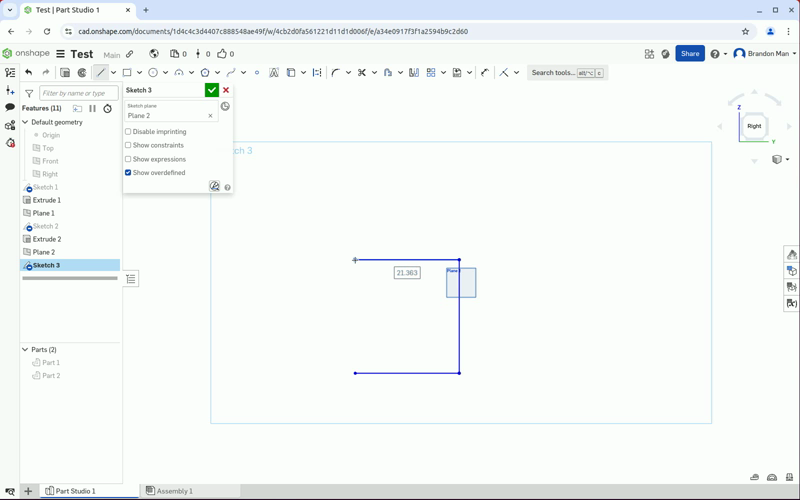
mouse_move(355, 373)
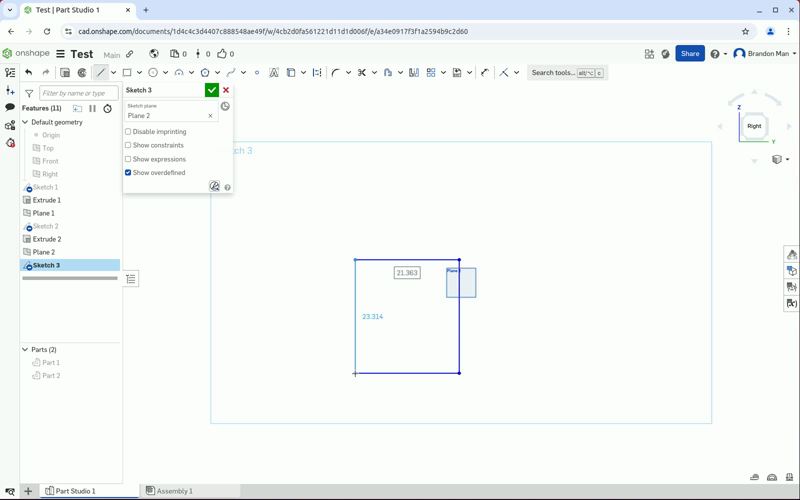
key_up(shift)
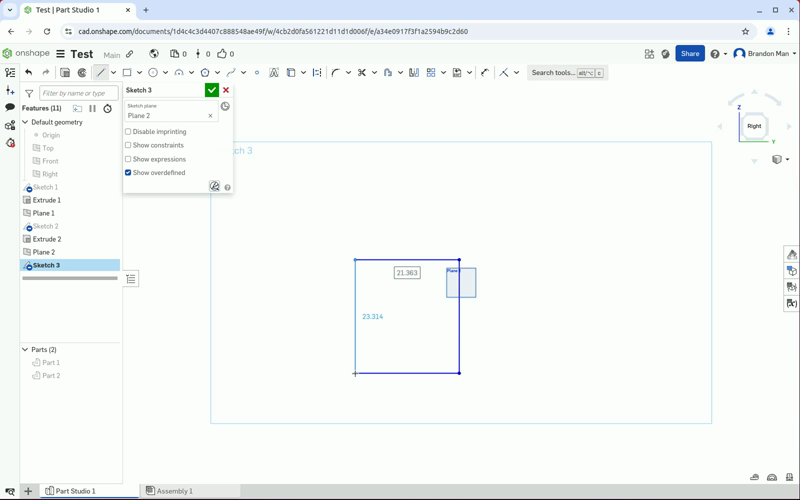
click(355, 373)
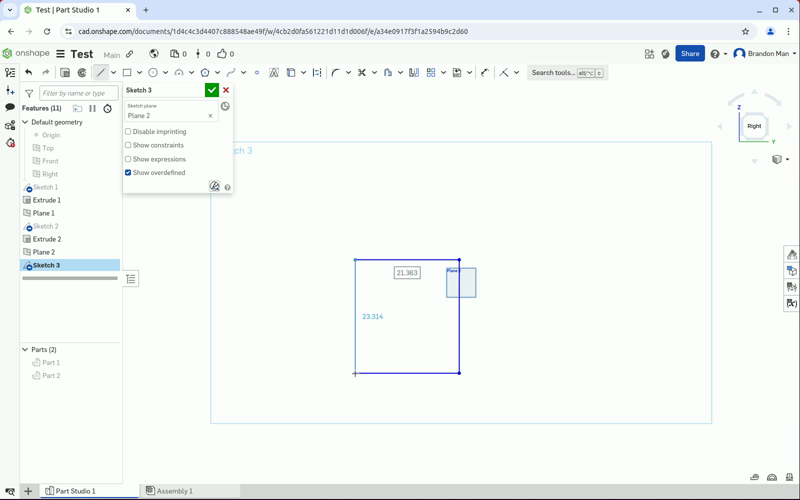
key(esc)
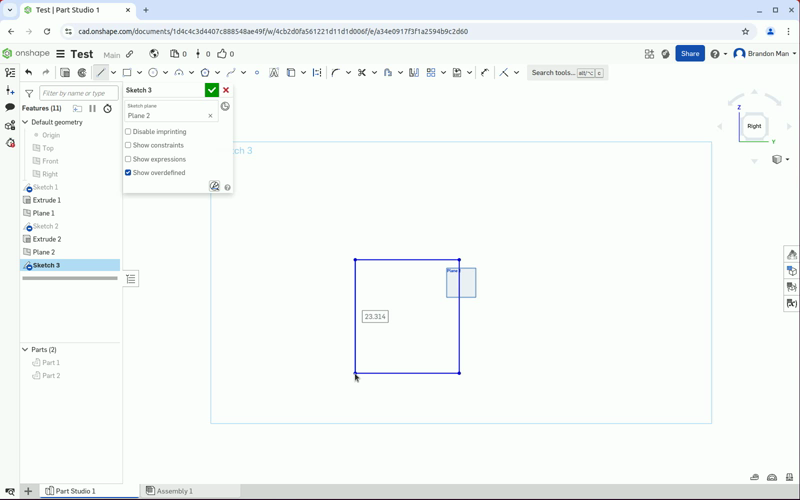
mouse_move(372, 302)
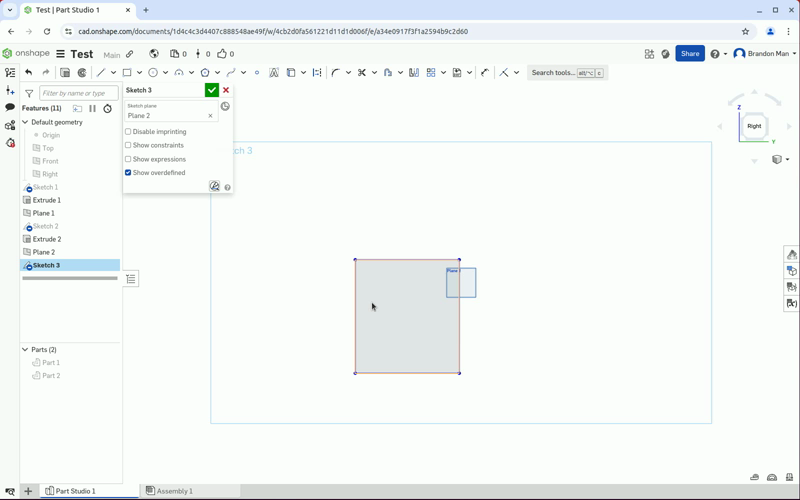
click(372, 302)
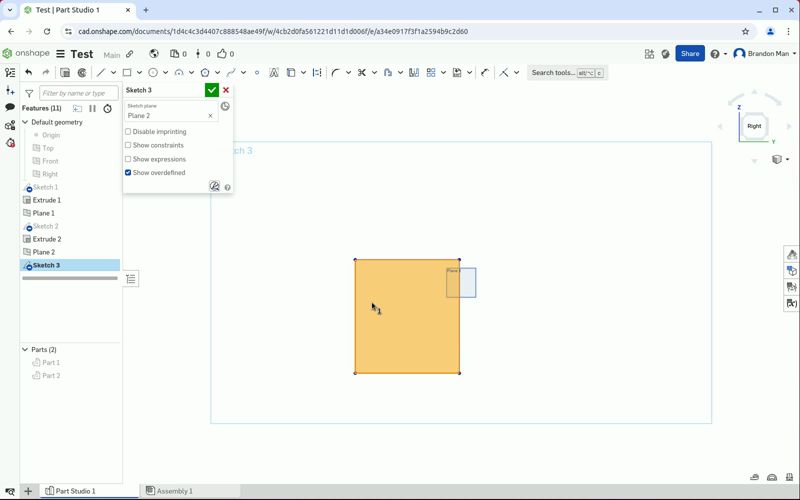
mouse_move(73, 352)
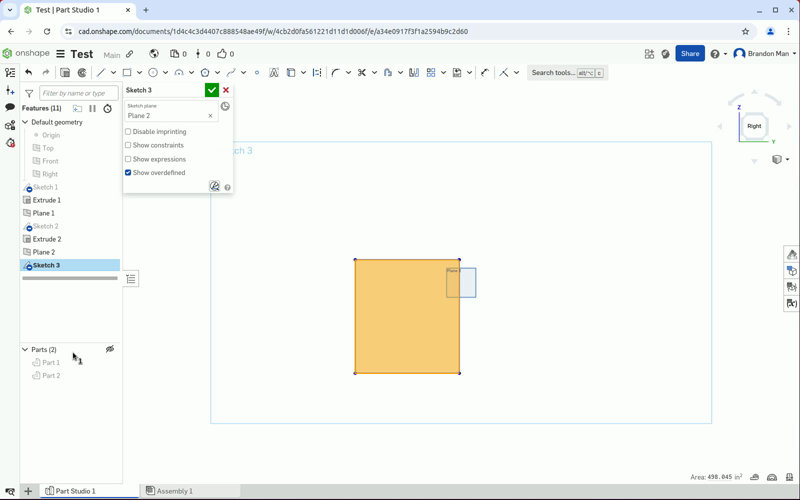
key(shift+y)
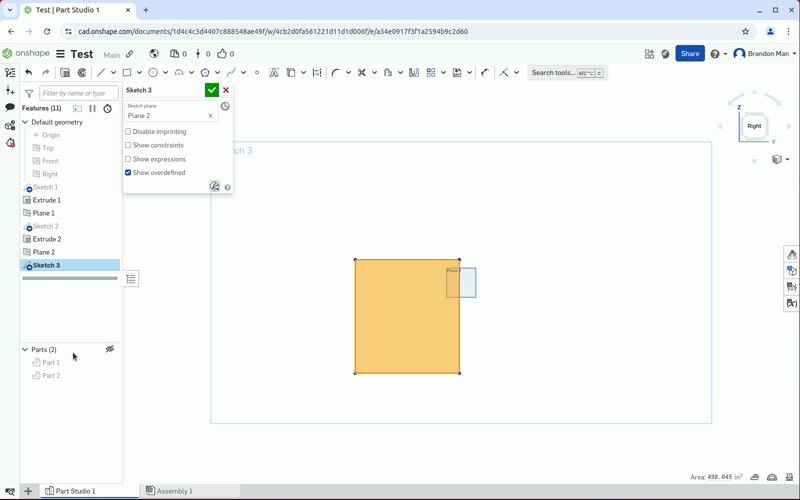
key(shift+e)
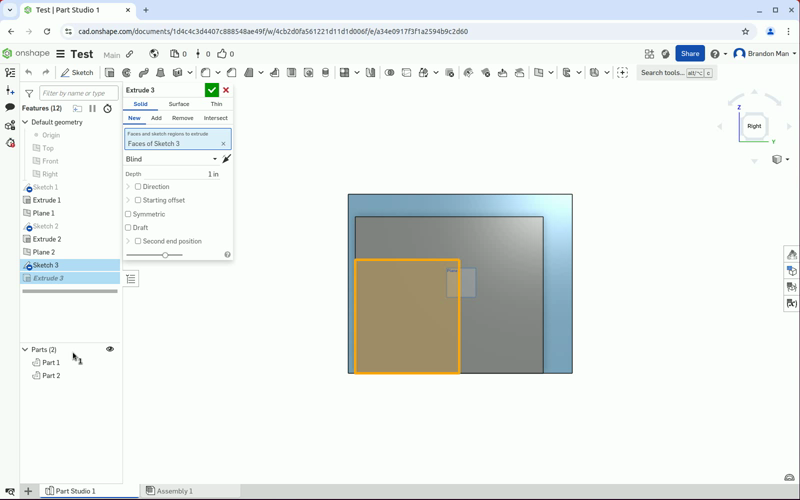
mouse_move(143, 106)
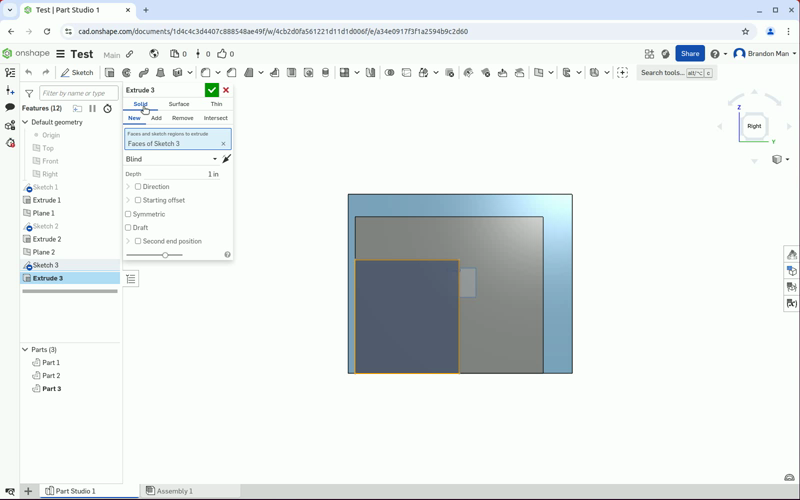
click(143, 106)
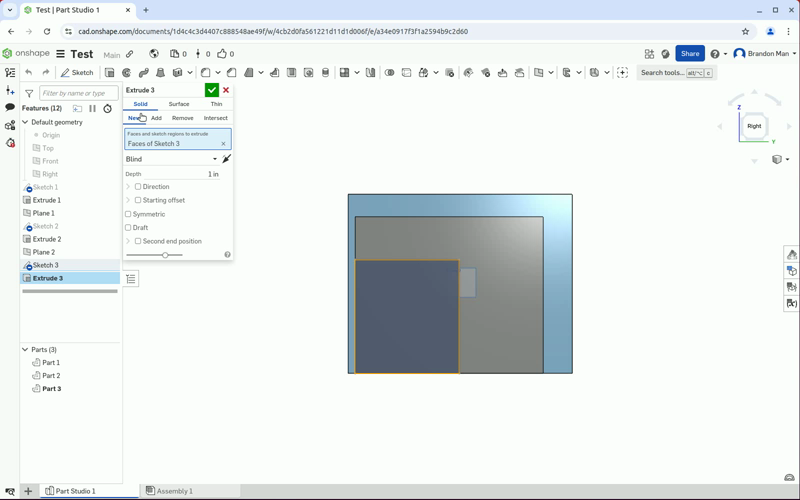
mouse_move(137, 120)
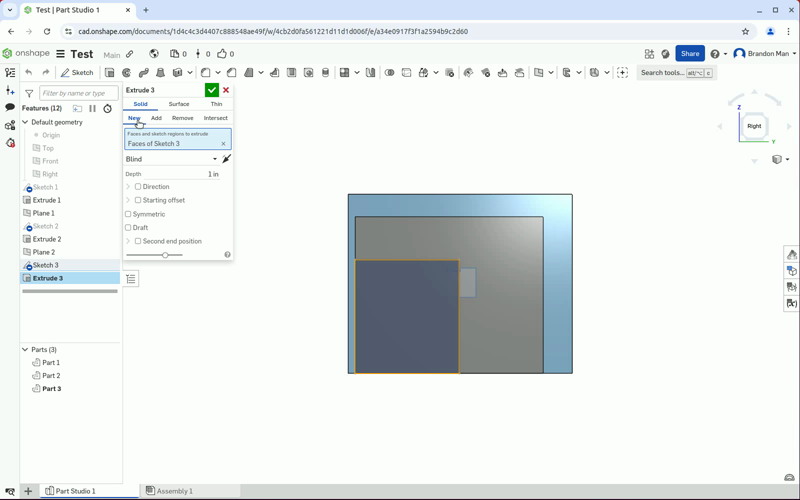
click(137, 120)
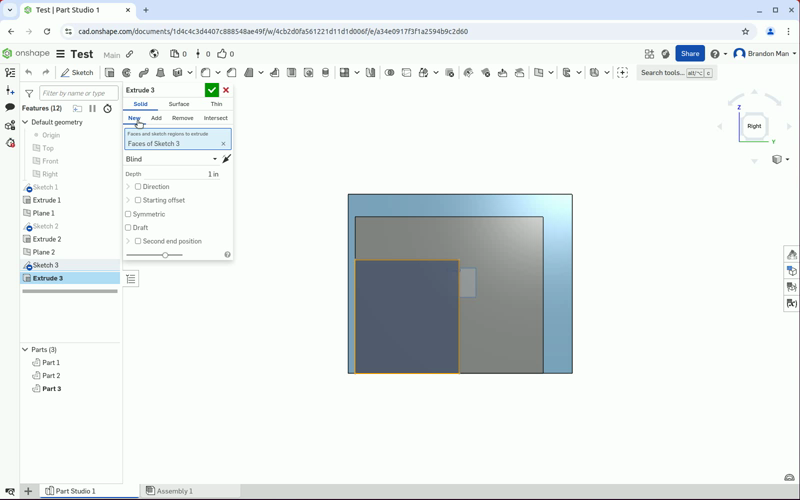
key(tab, 4)
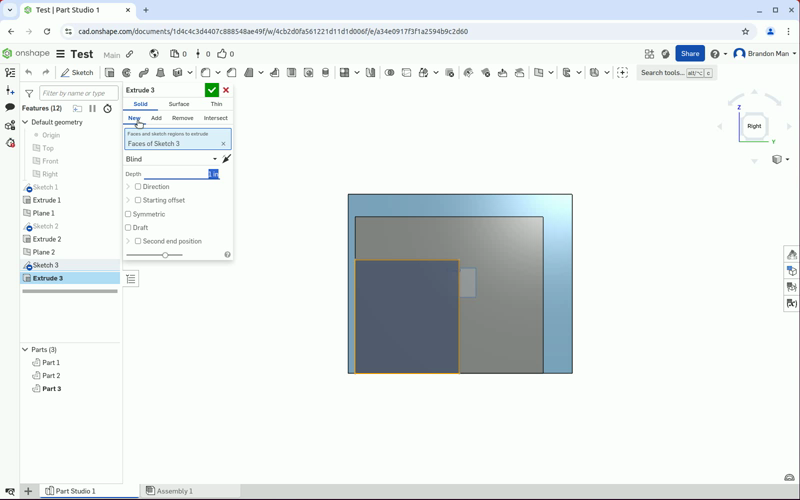
text(3.129)
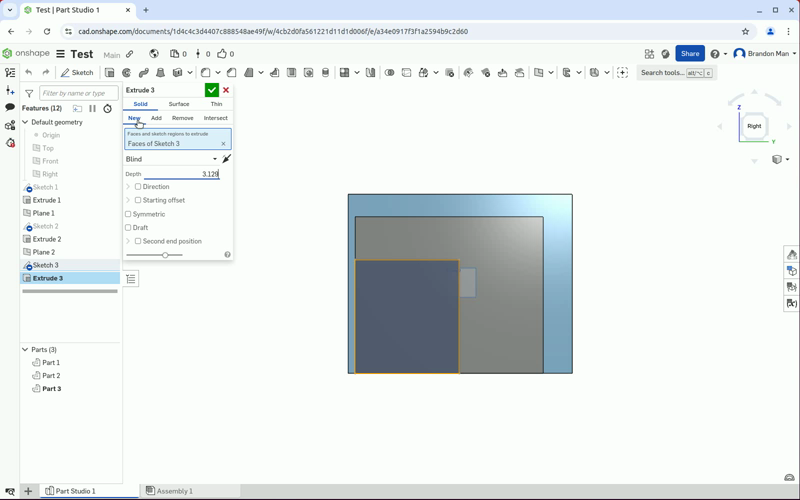
key(enter)
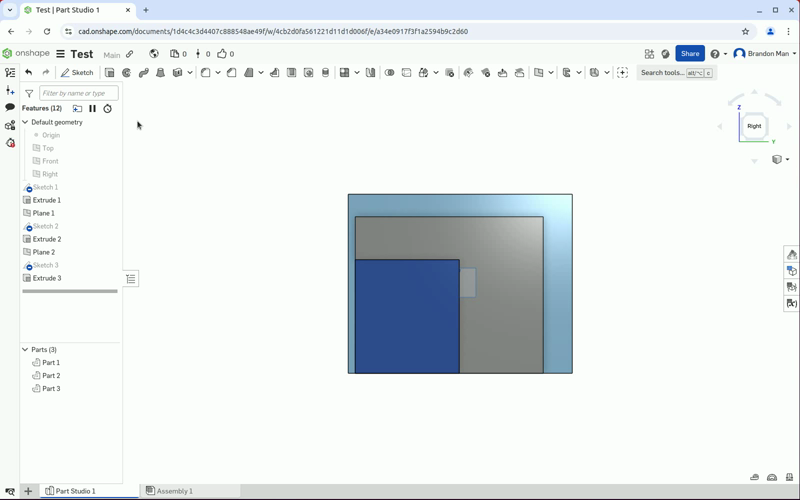
key(shift+h)
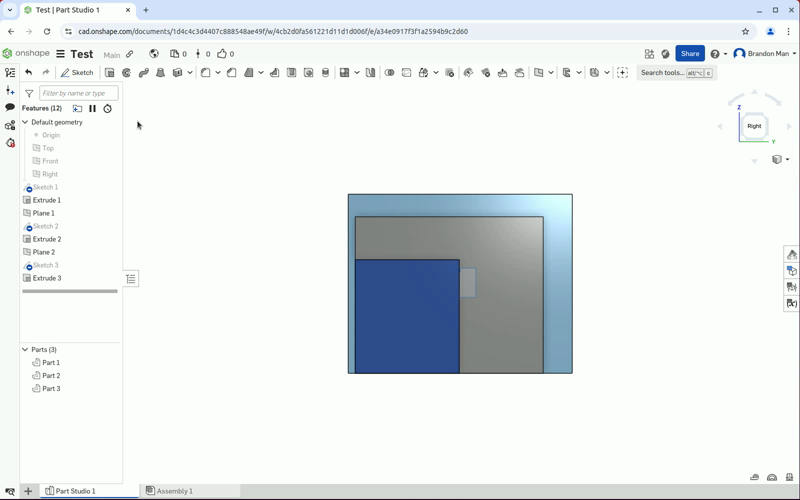
key(shift+h)
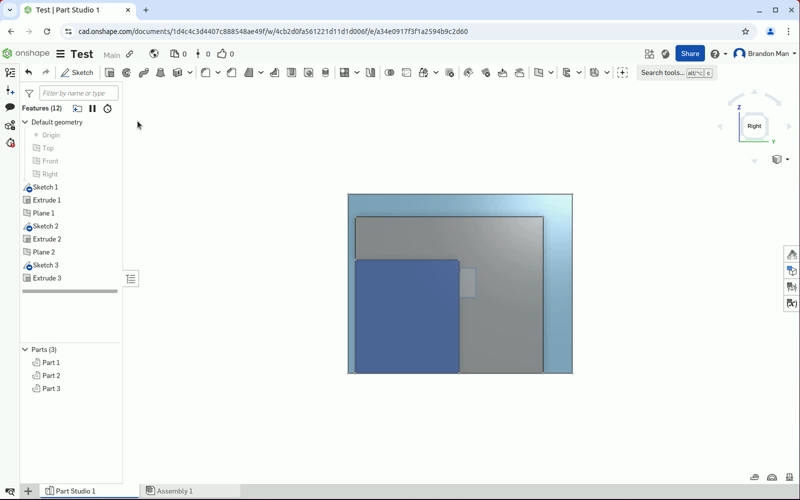
key(shift+7)
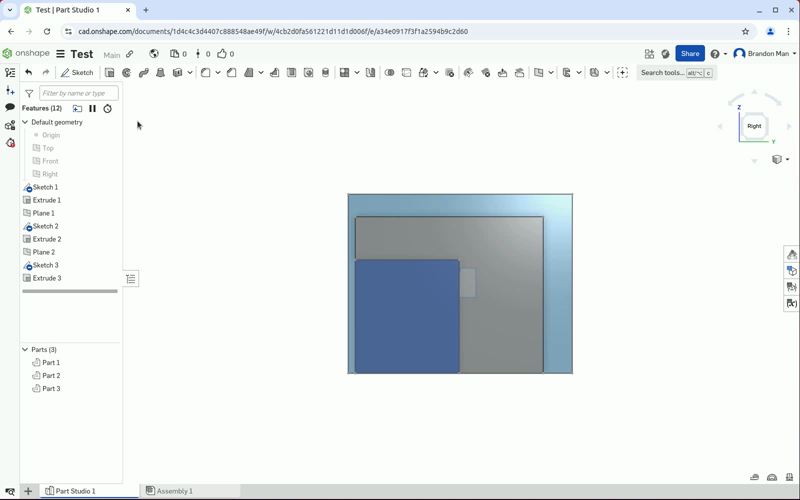
key(right, 2)
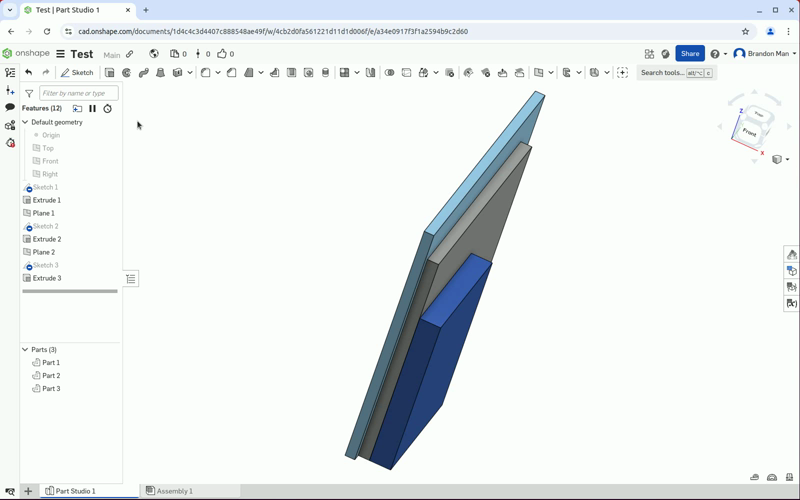
key(down, 2)
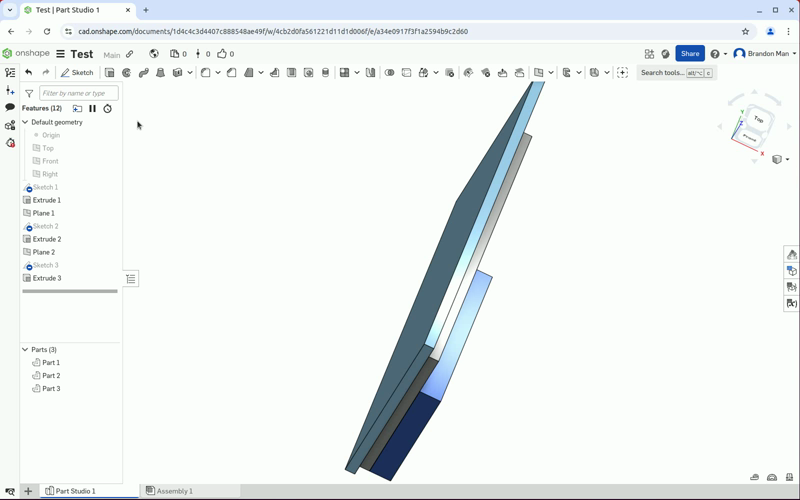
key(up, 2)
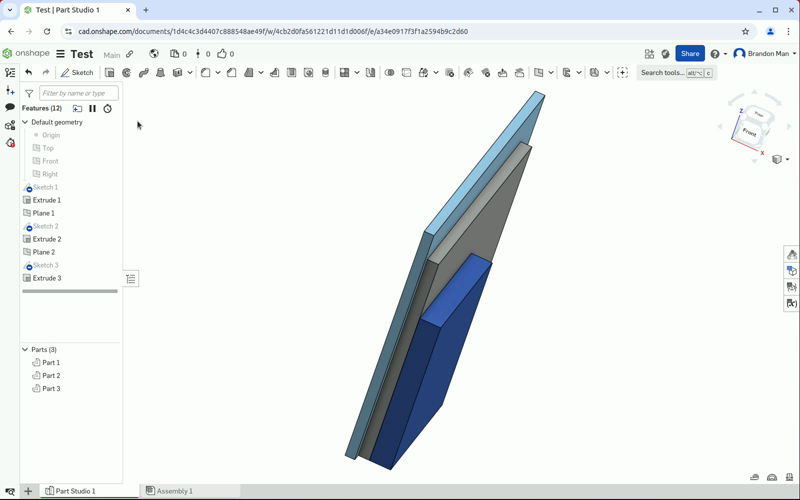
key(left, 2)
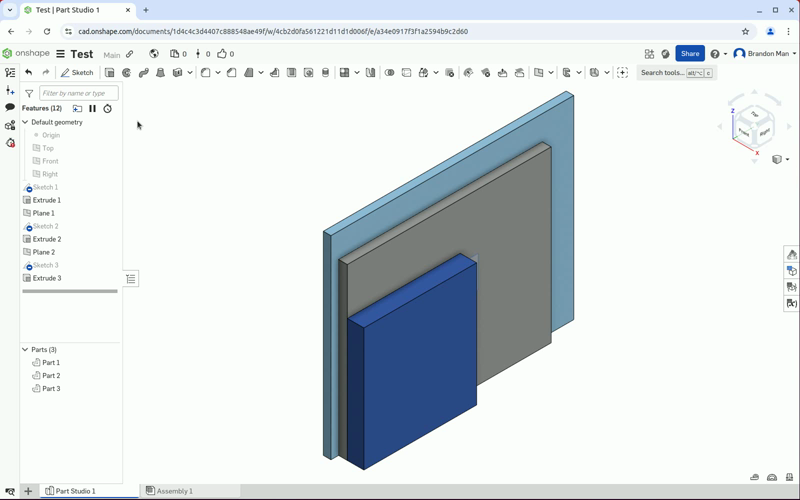
mouse_move(73, 189)
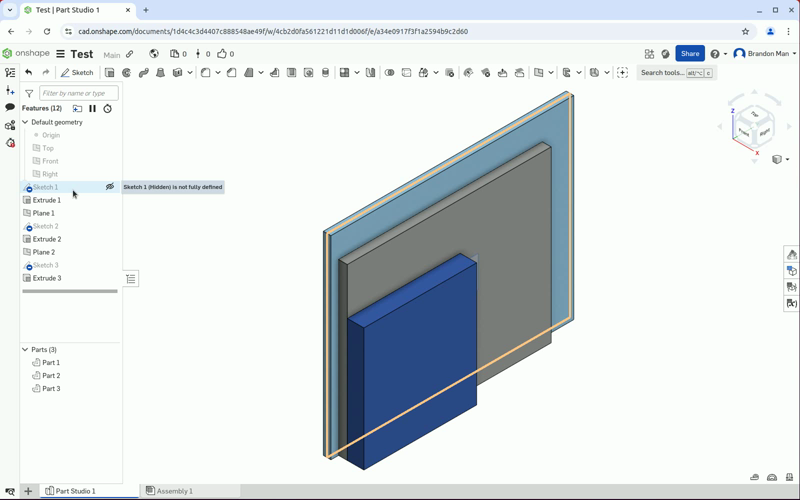
click(73, 189)